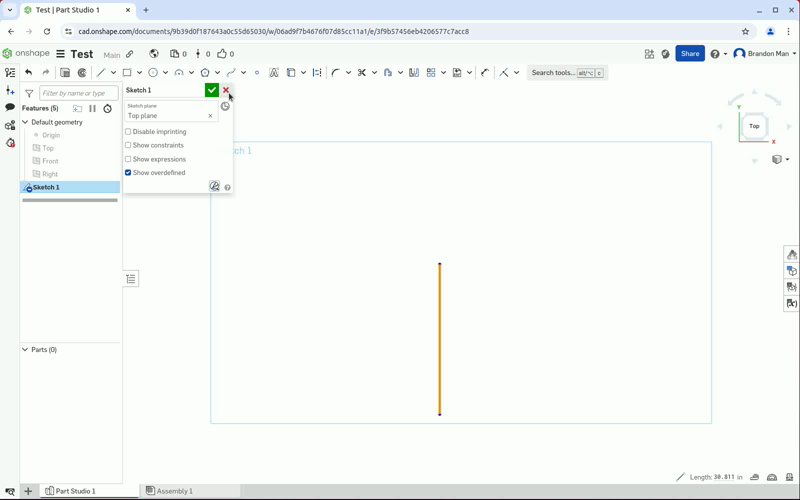
key(shift+h)
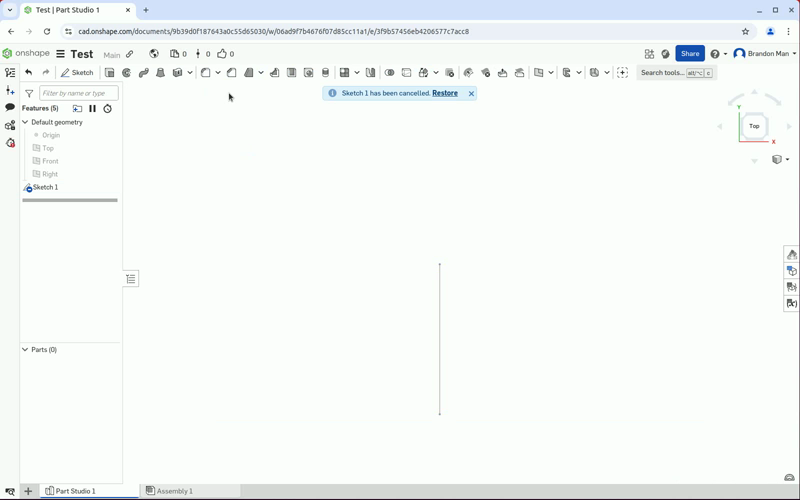
key(shift+s)
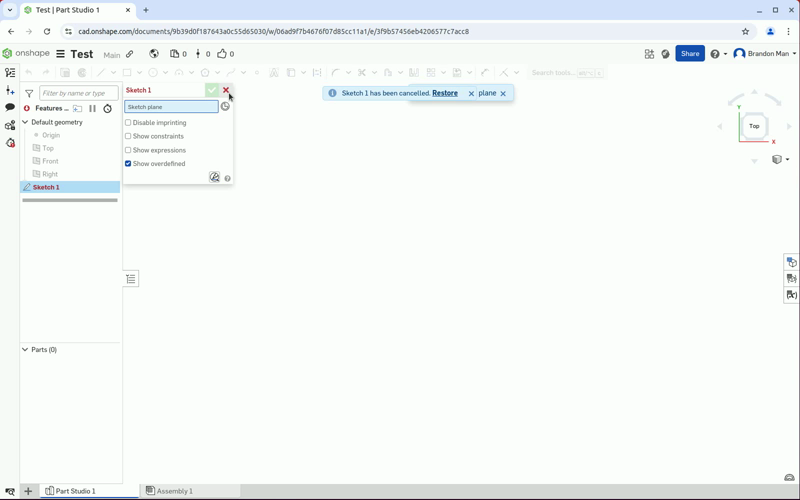
mouse_move(73, 150)
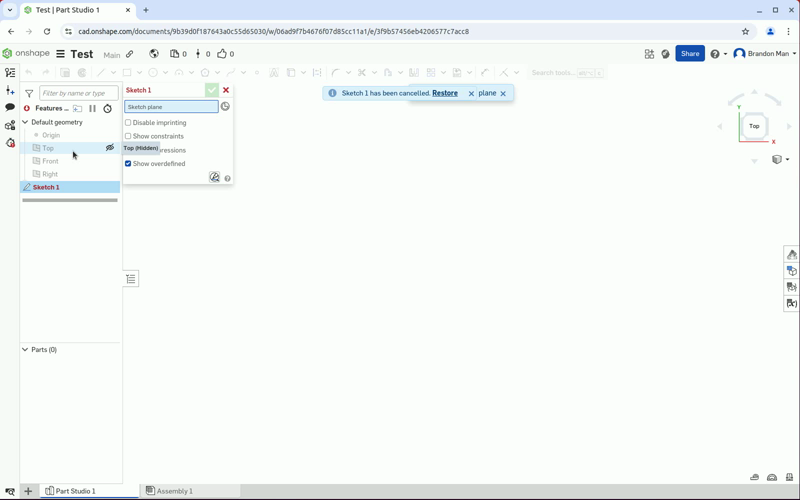
click(73, 150)
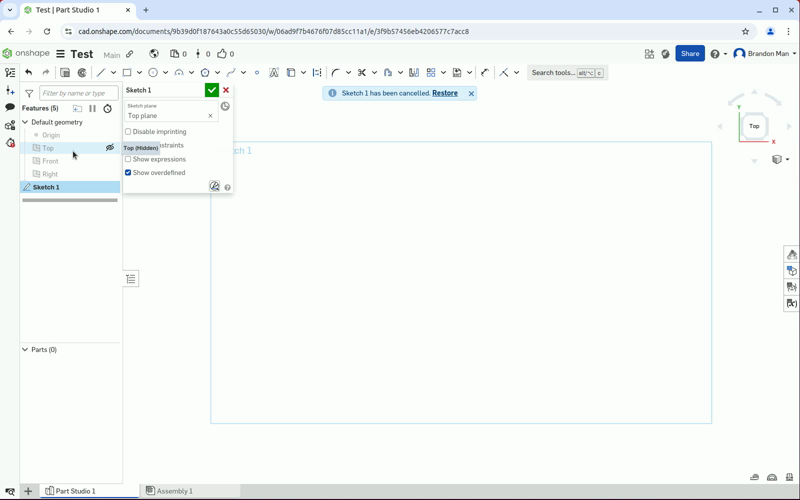
mouse_move(73, 352)
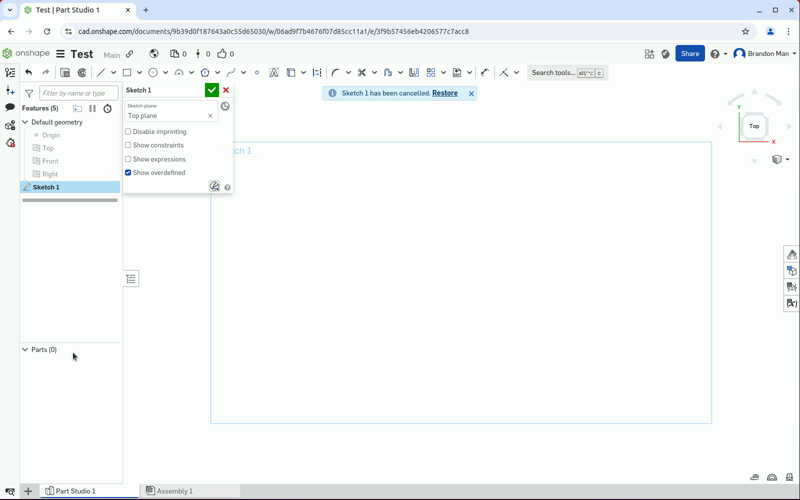
key(y)
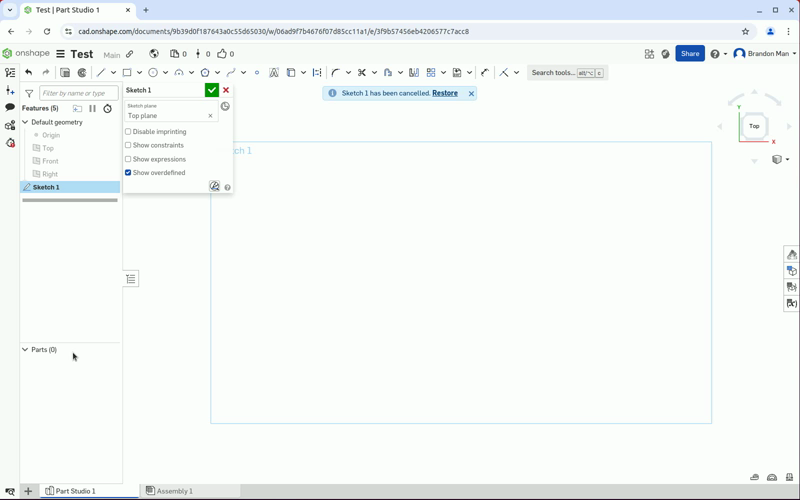
key(l)
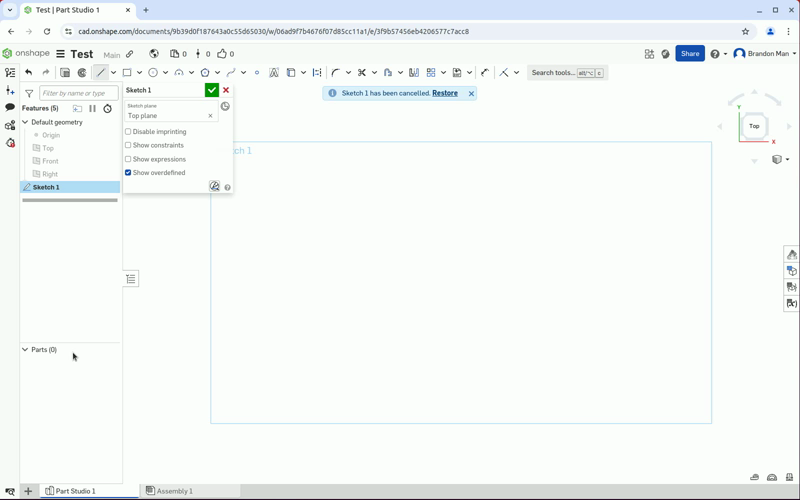
key_down(shift)
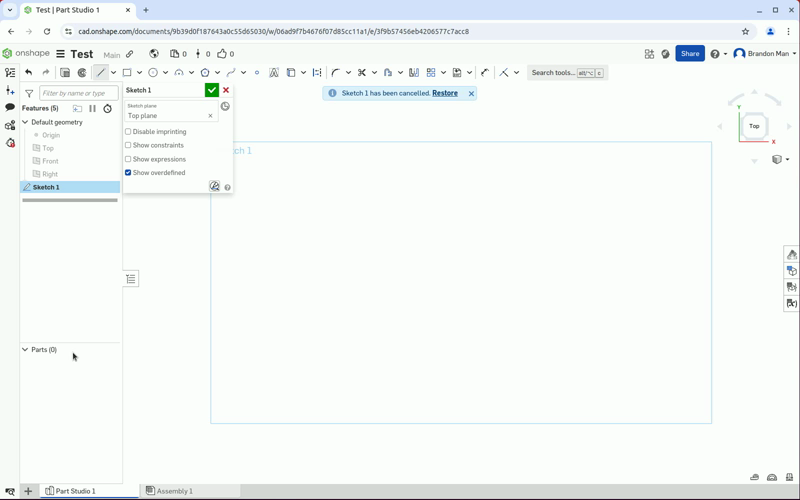
mouse_move(404, 244)
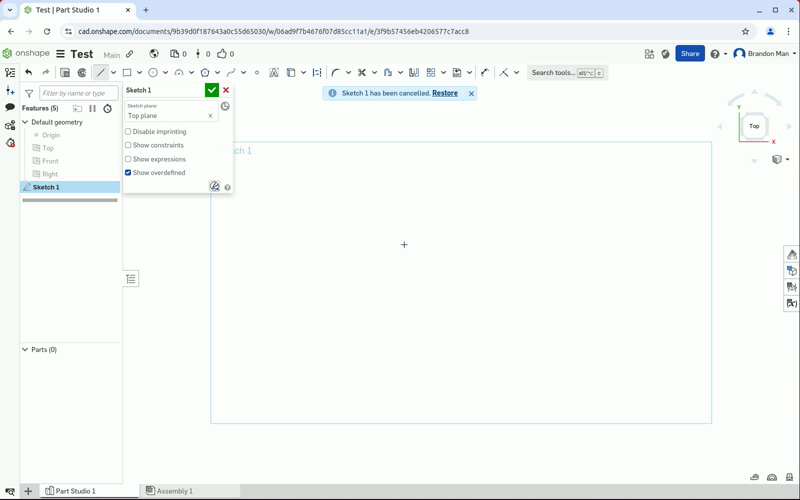
click(404, 244)
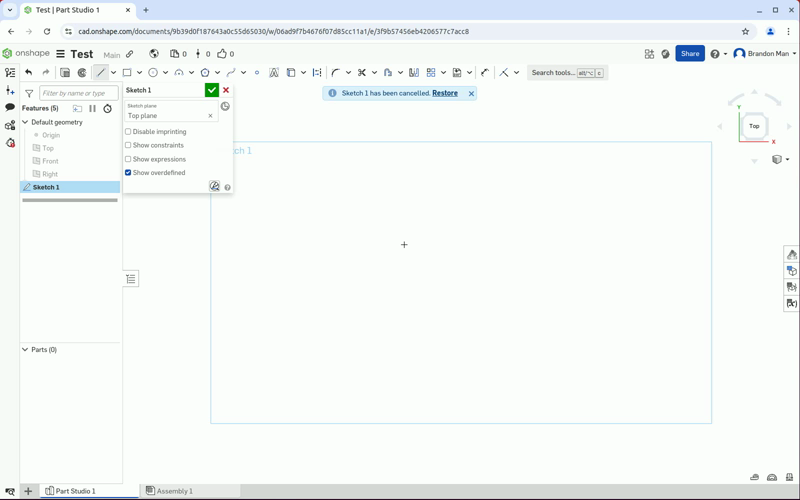
key_up(shift)
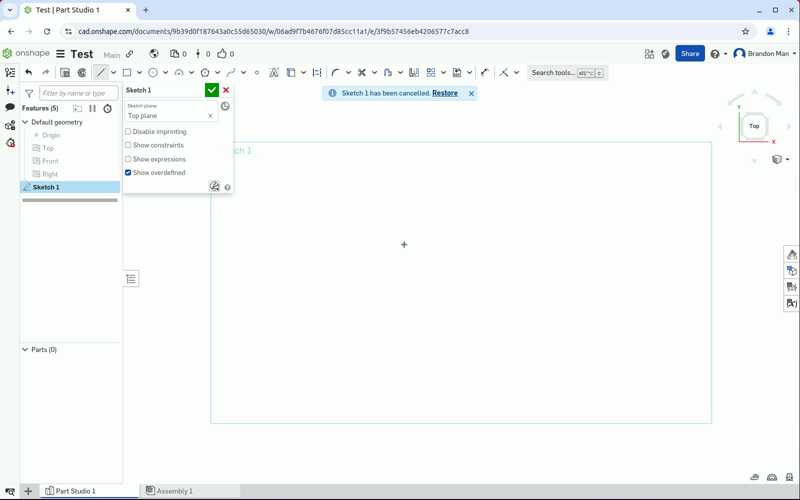
key_down(shift)
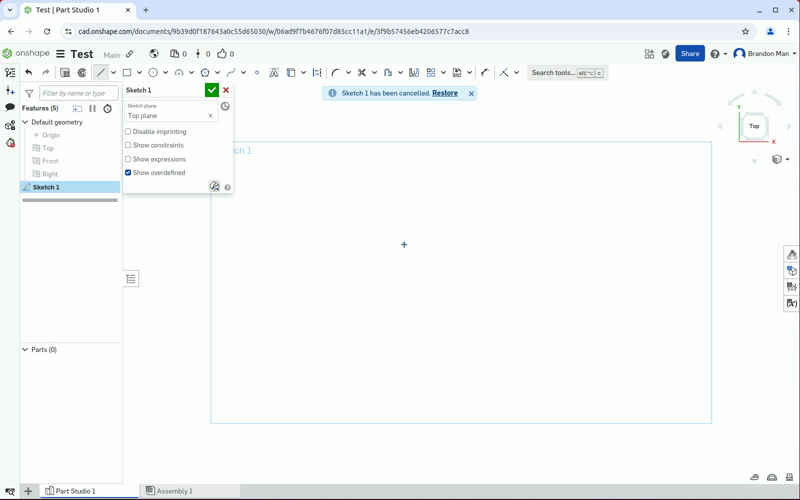
mouse_move(518, 244)
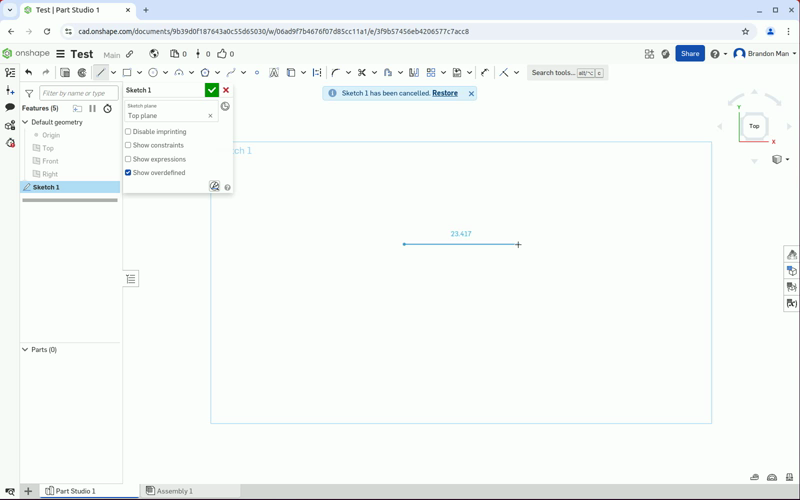
click(518, 244)
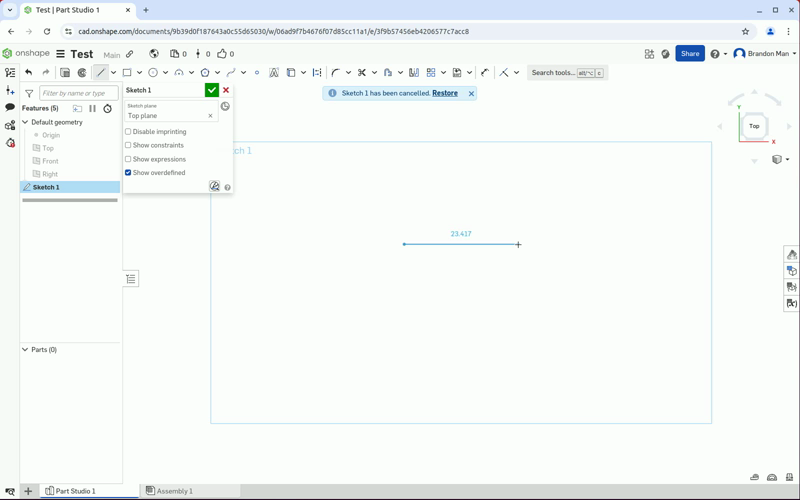
key_up(shift)
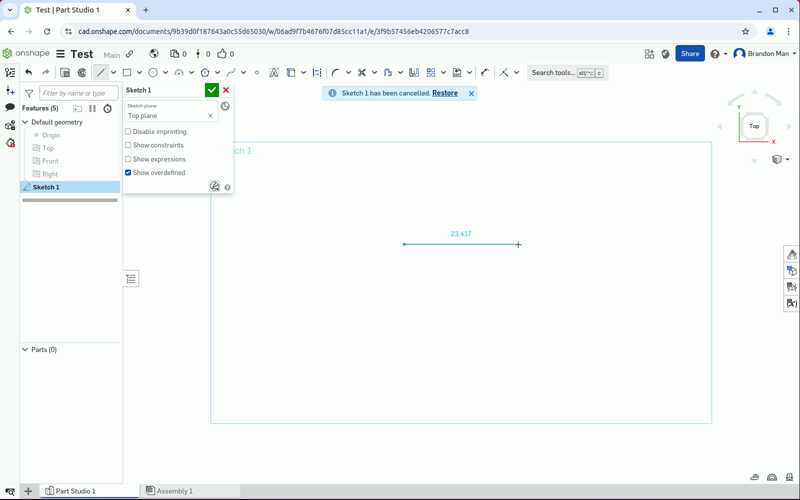
key_down(shift)
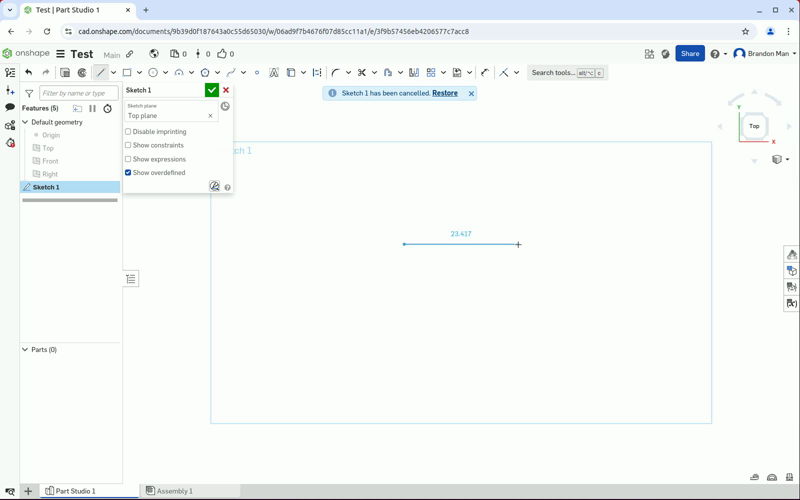
mouse_move(548, 244)
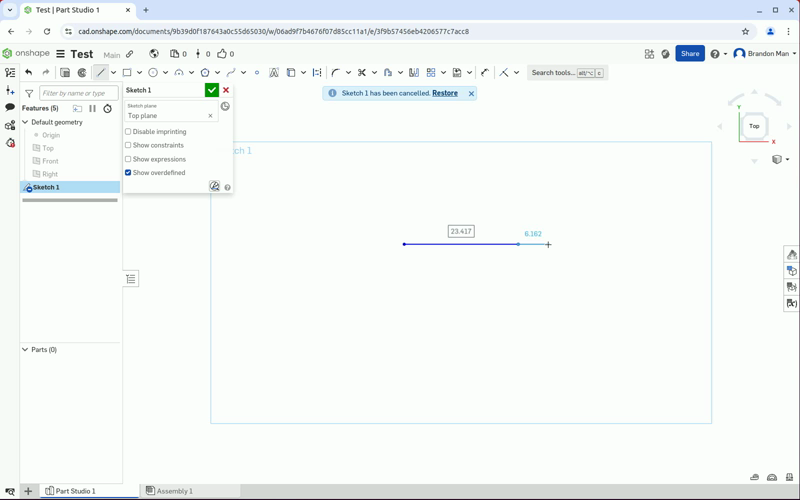
mouse_move(518, 243)
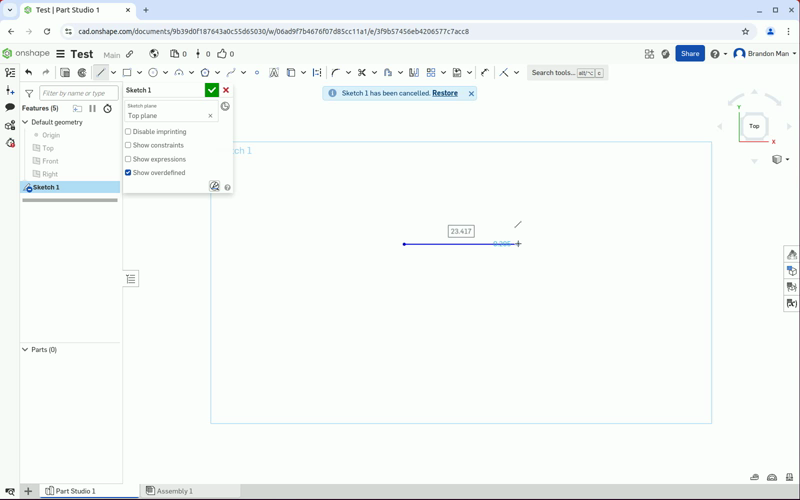
scroll(6)
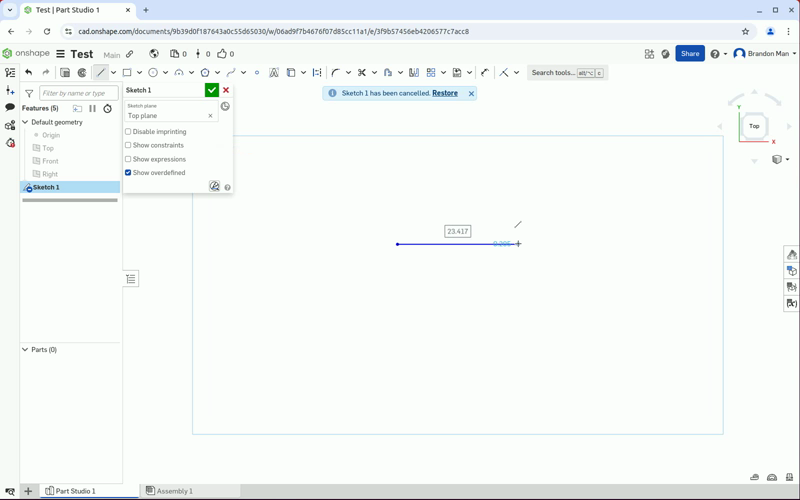
scroll(6)
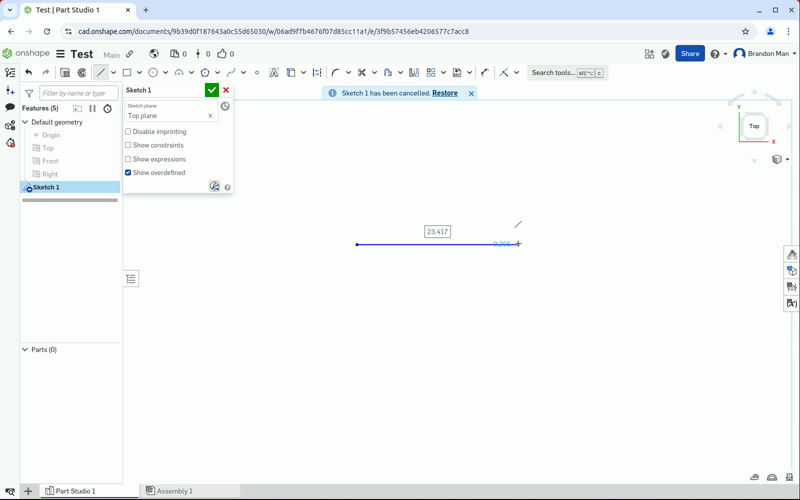
scroll(6)
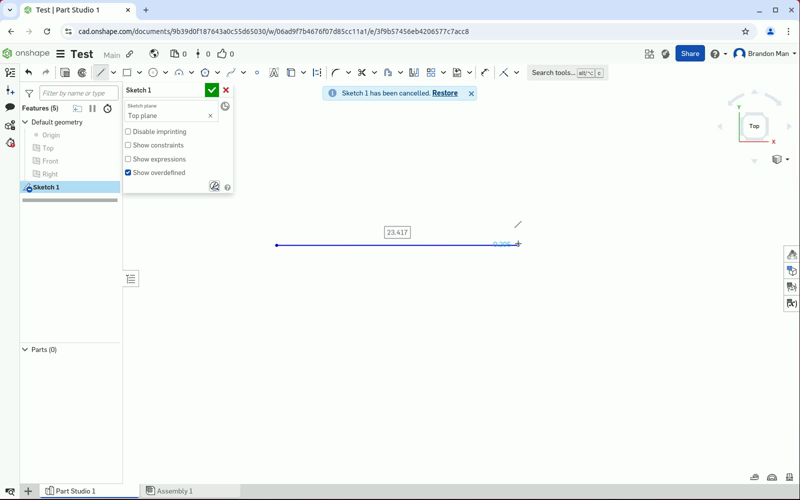
scroll(6)
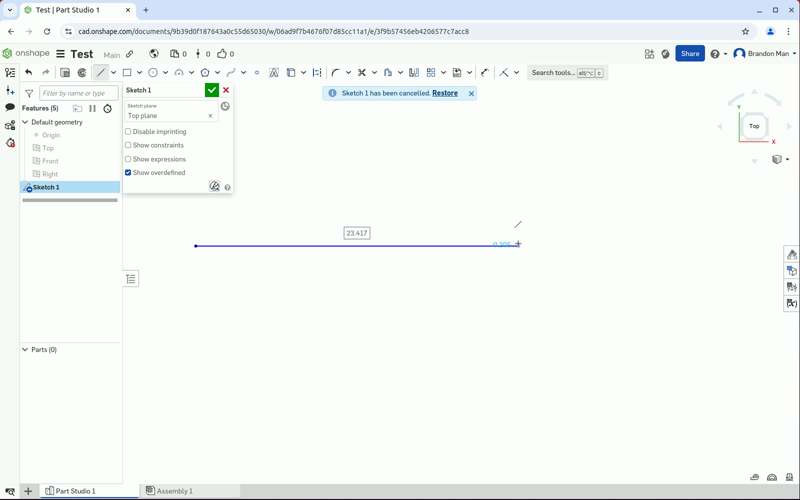
scroll(6)
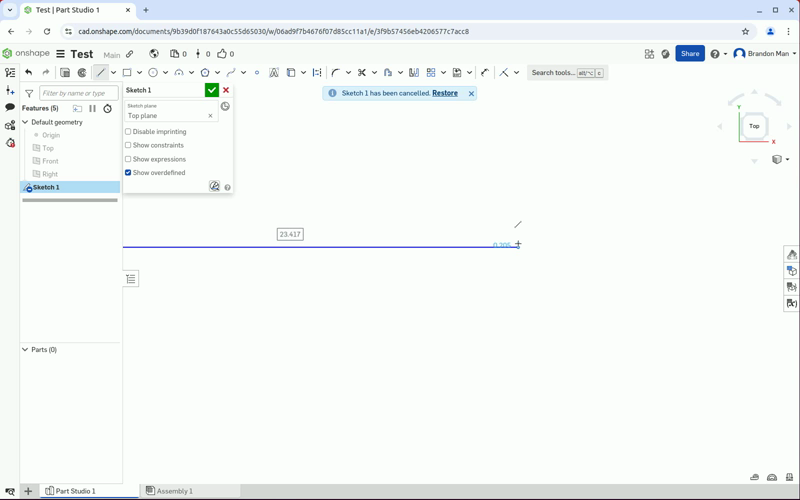
scroll(6)
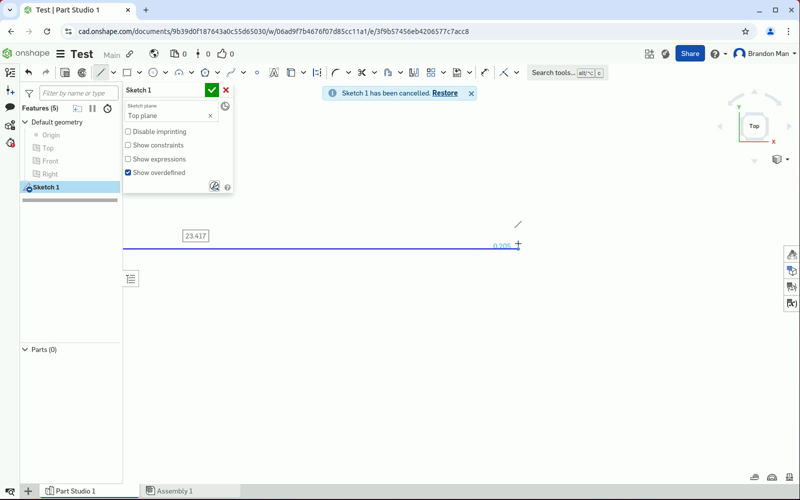
scroll(6)
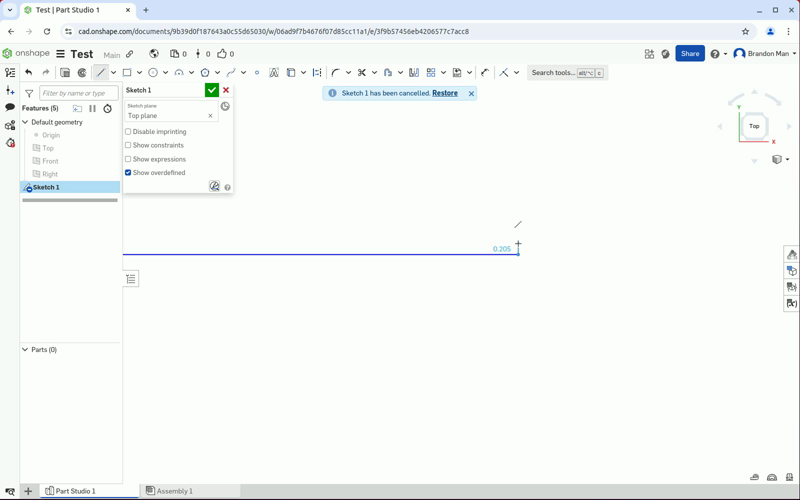
click(518, 243)
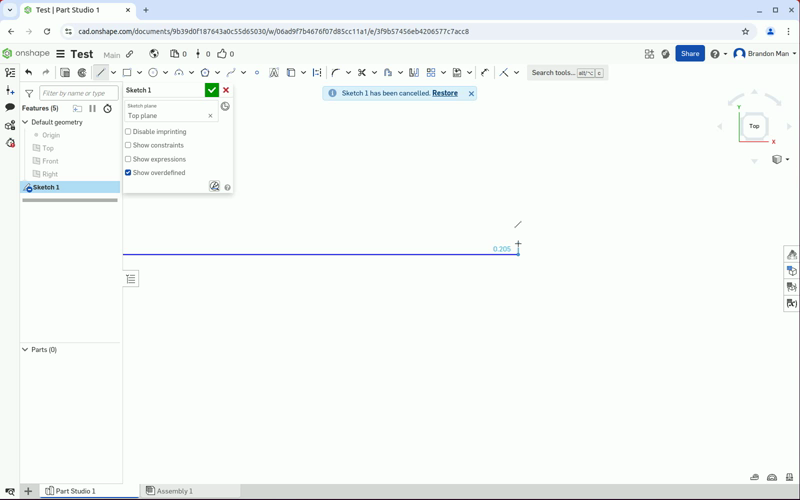
scroll(-6)
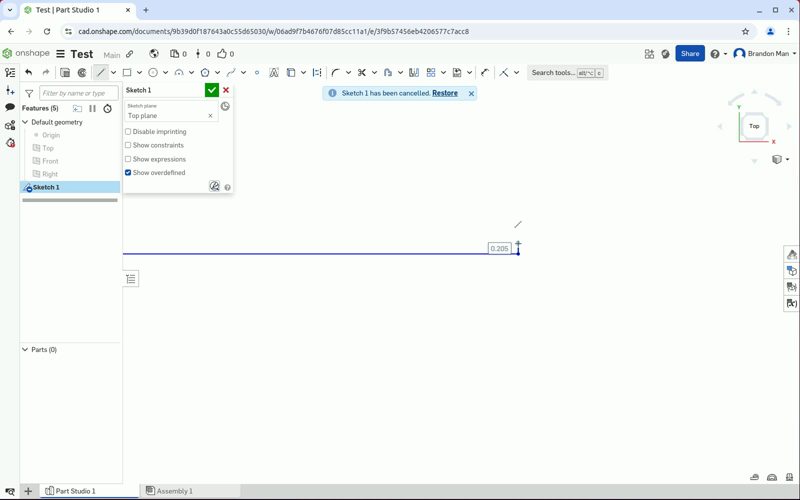
scroll(-6)
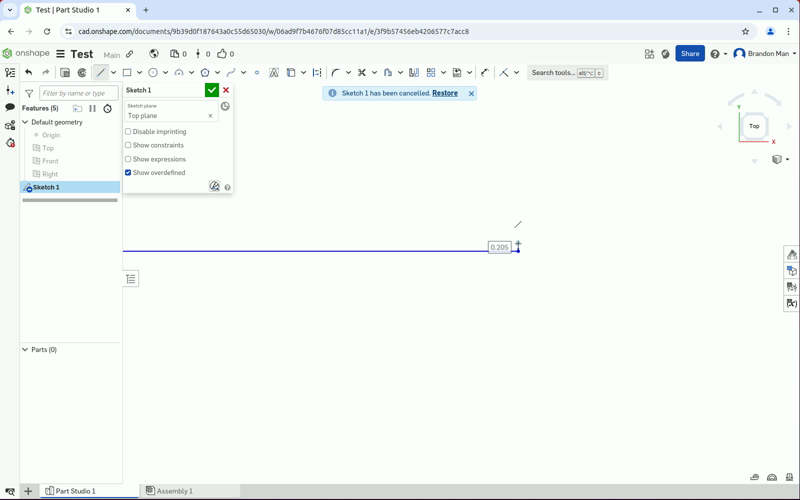
scroll(-6)
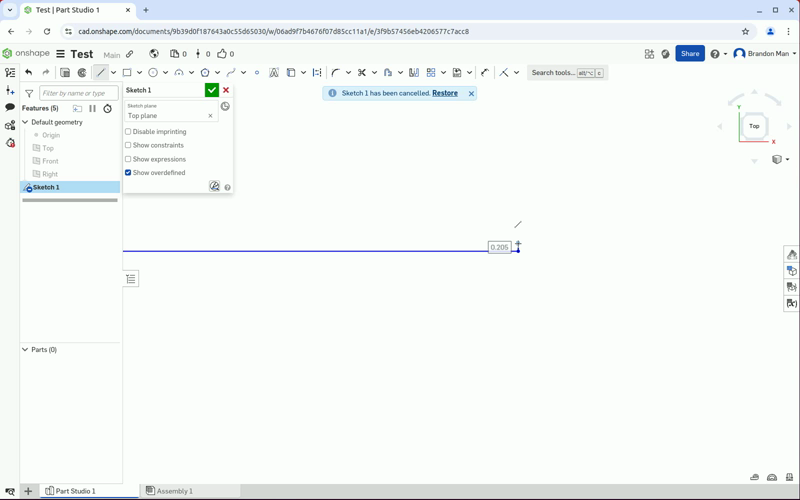
scroll(-6)
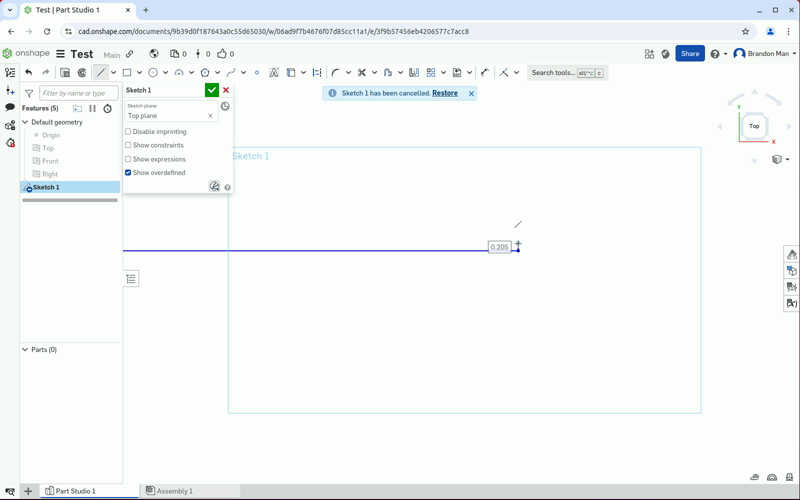
scroll(-6)
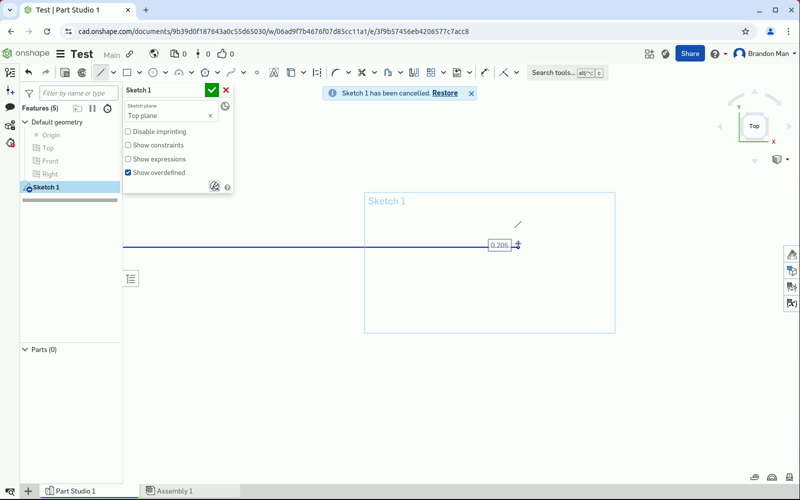
scroll(-6)
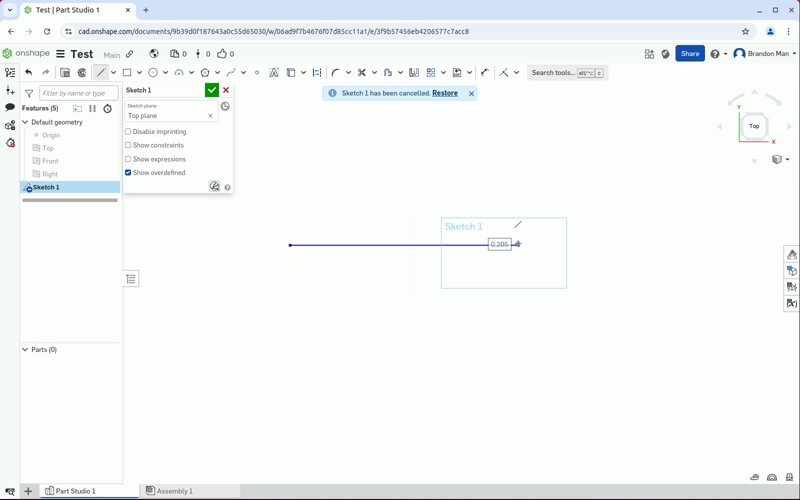
scroll(-6)
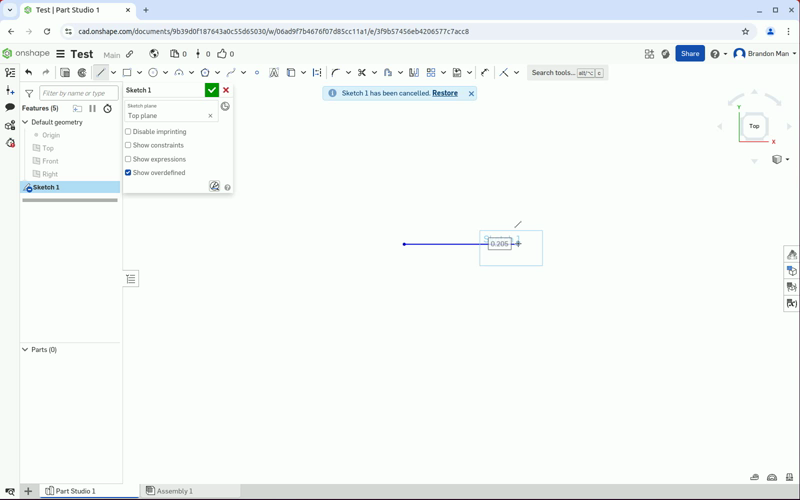
key_up(shift)
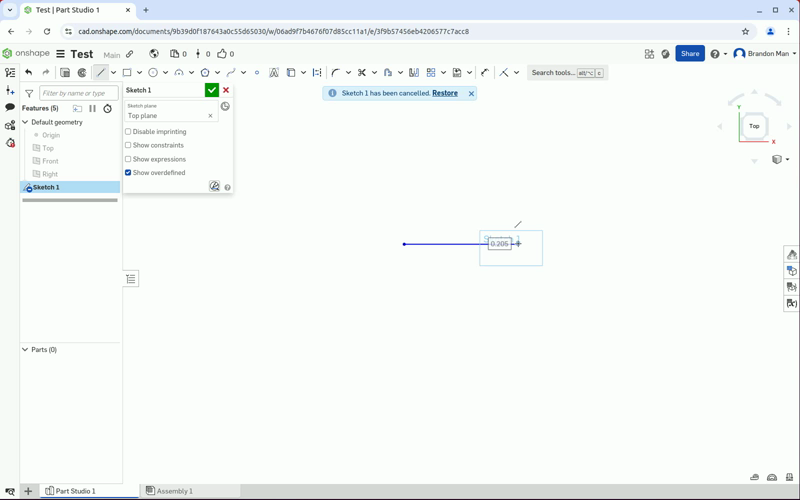
key(esc)
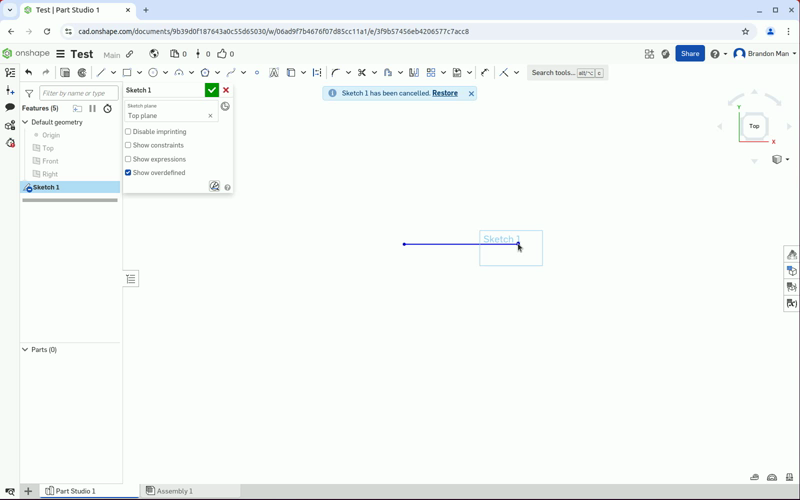
key(a)
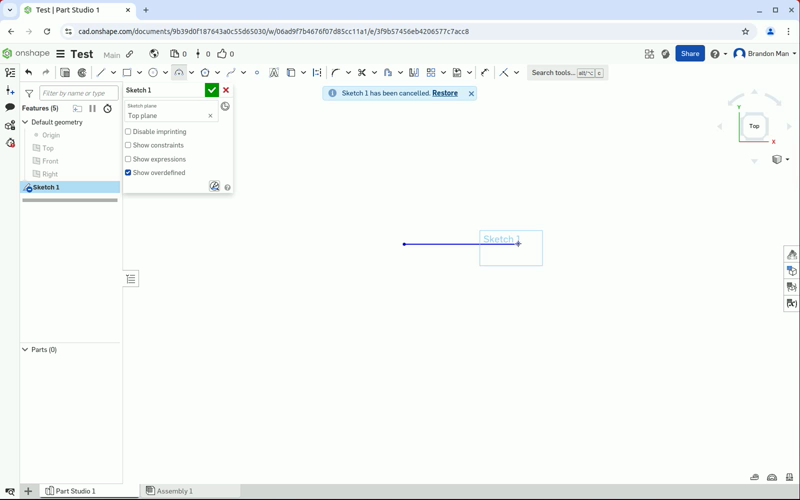
mouse_move(518, 243)
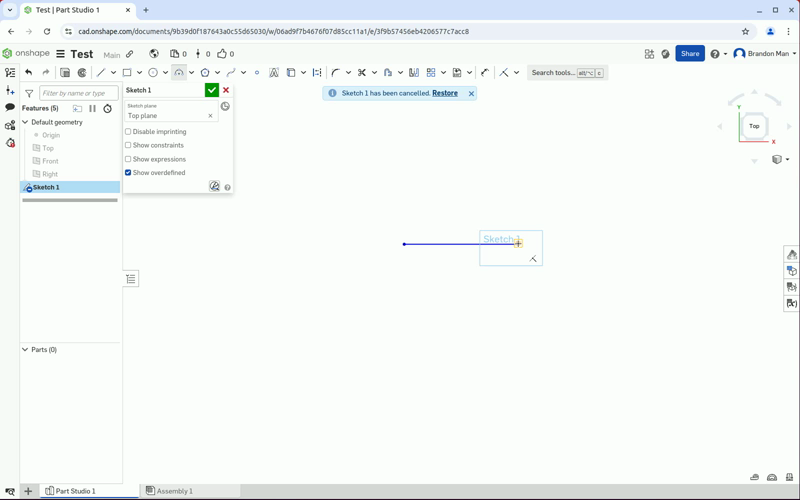
scroll(6)
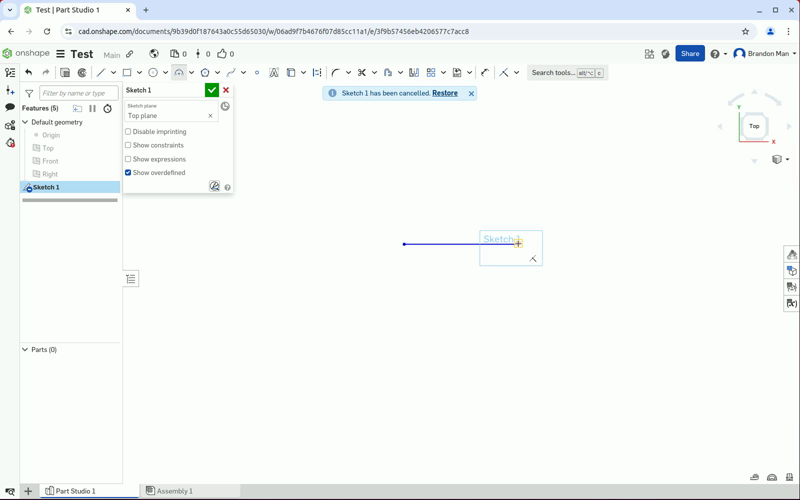
scroll(6)
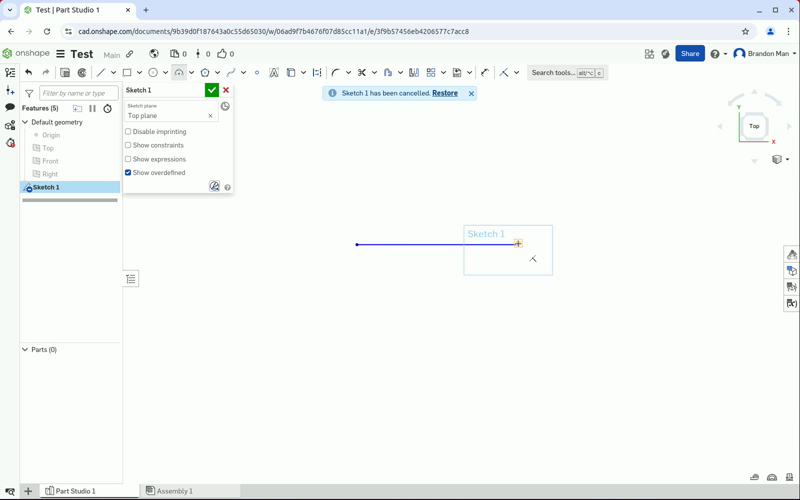
scroll(6)
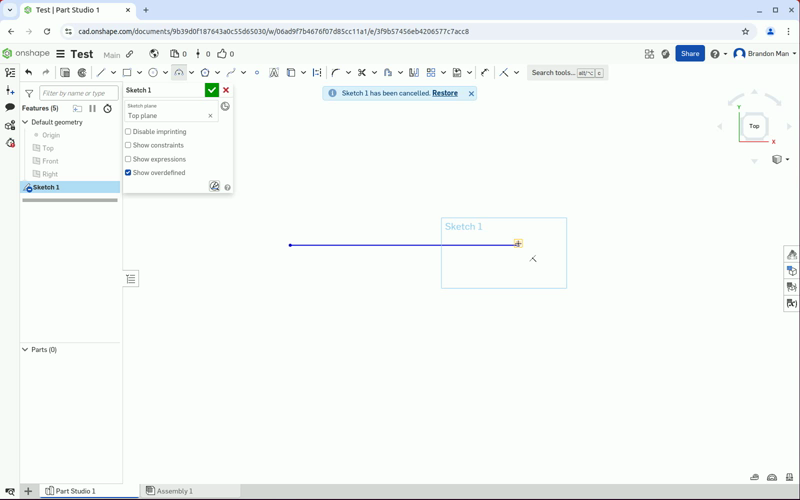
scroll(6)
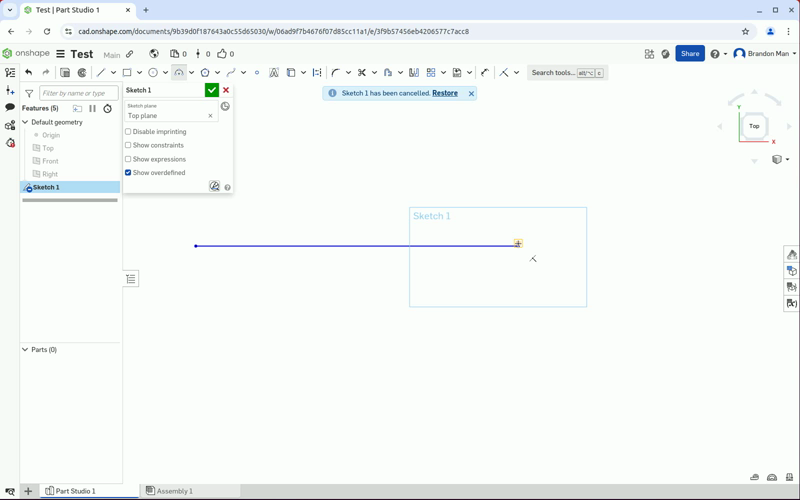
scroll(6)
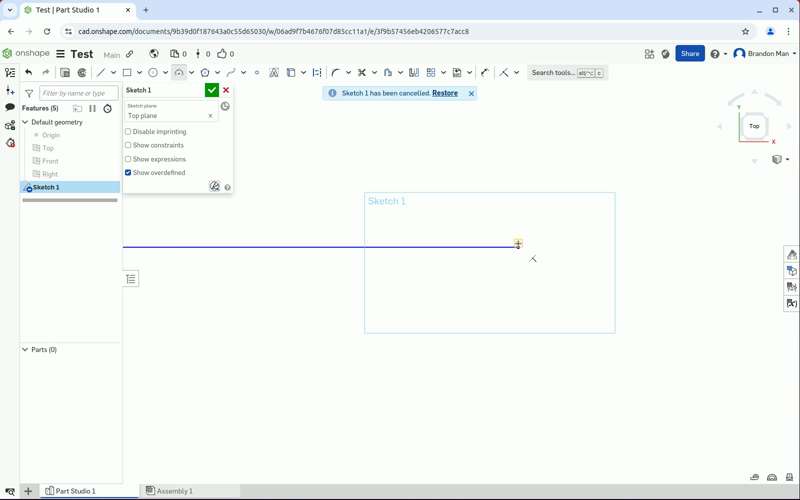
scroll(6)
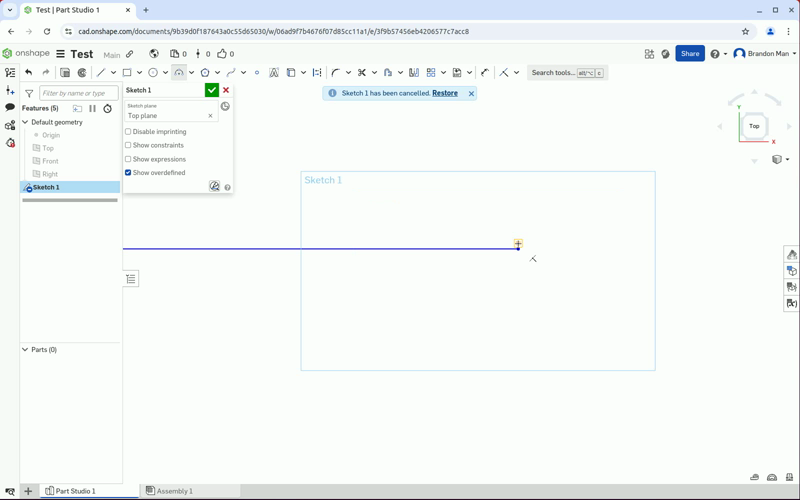
scroll(6)
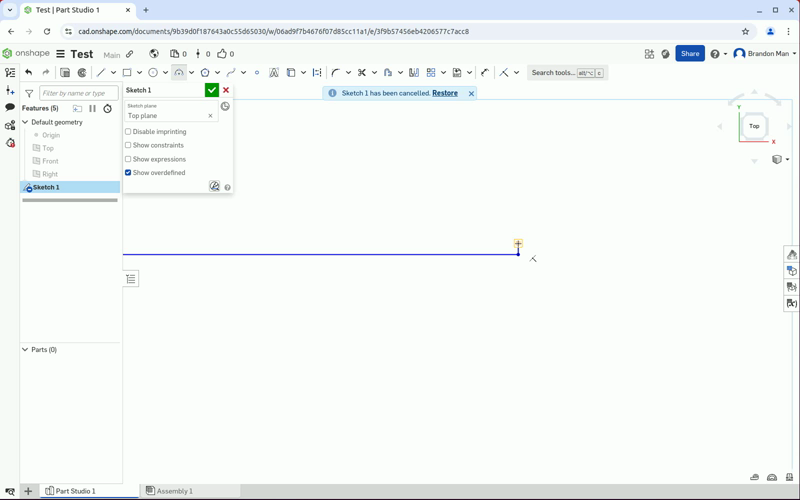
click(518, 243)
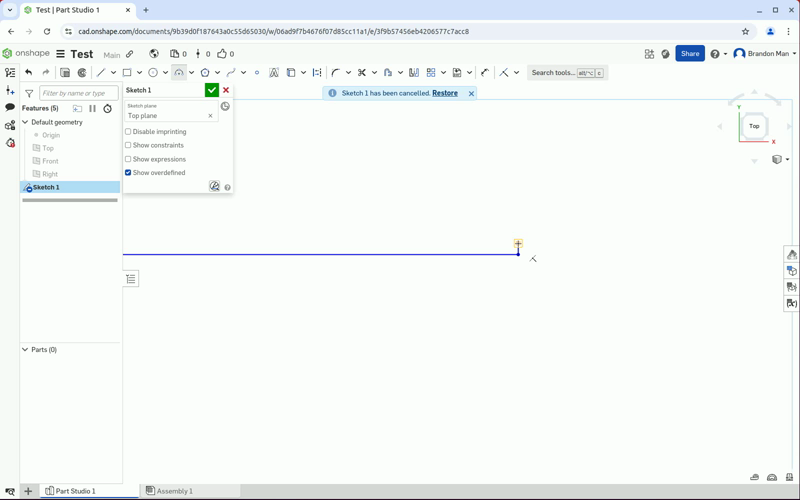
scroll(-6)
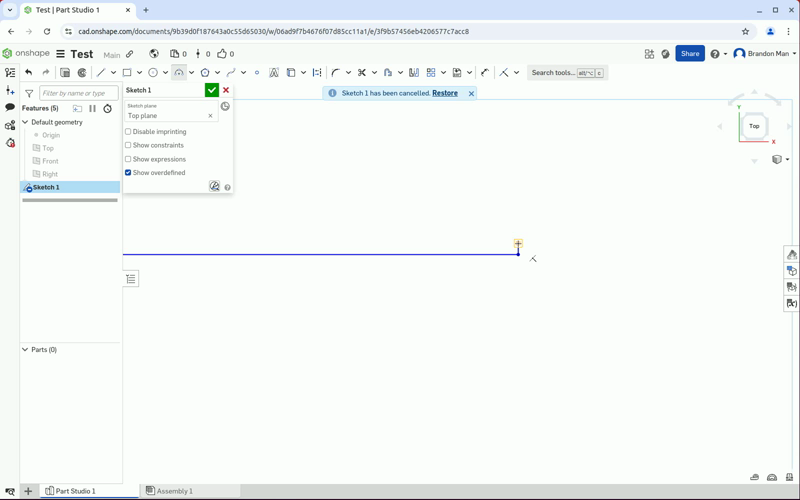
scroll(-6)
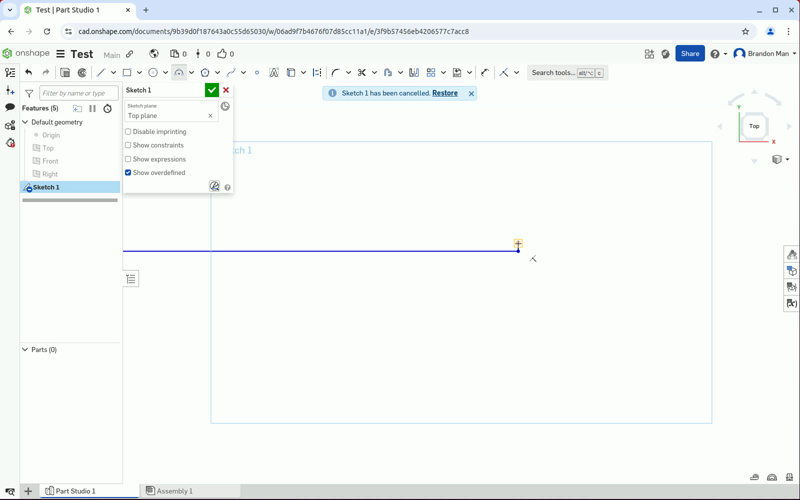
scroll(-6)
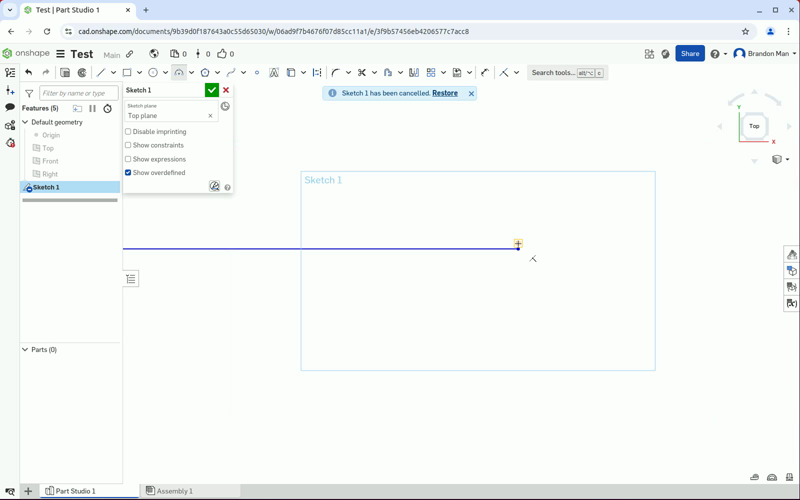
scroll(-6)
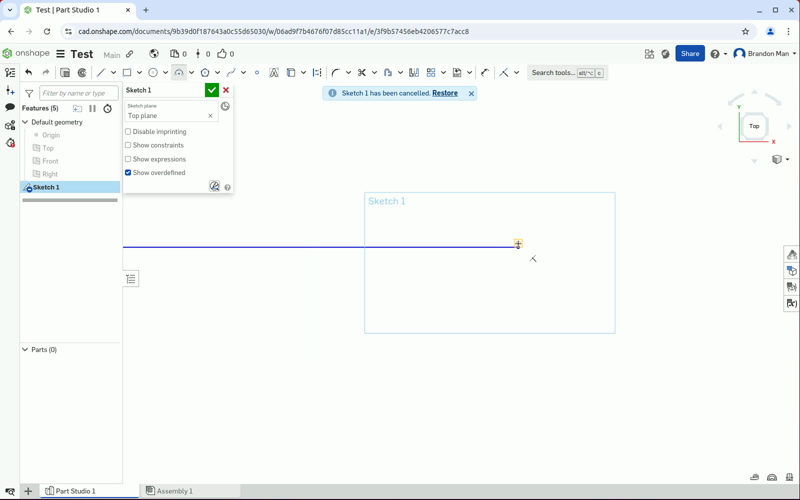
scroll(-6)
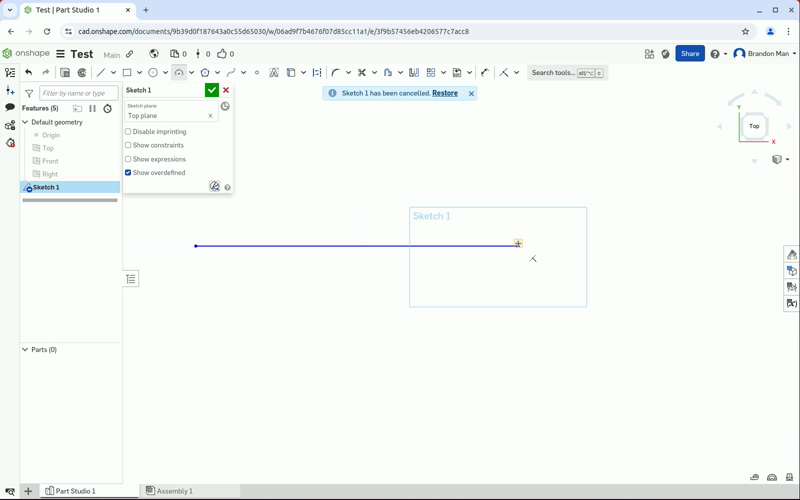
scroll(-6)
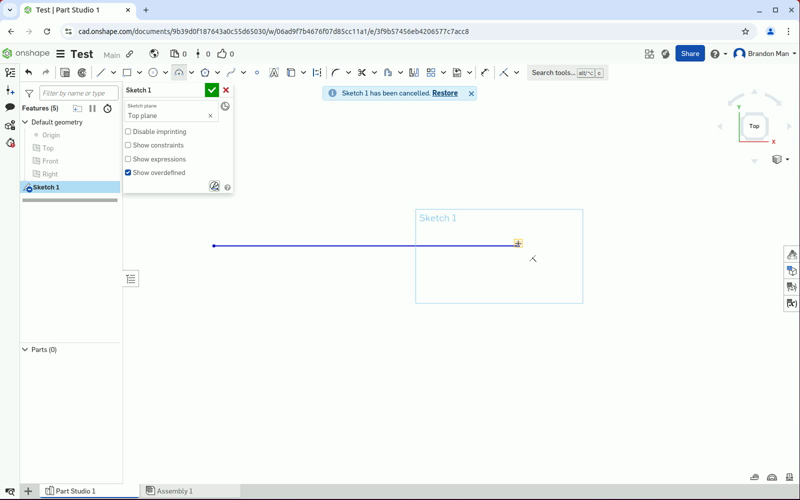
scroll(-6)
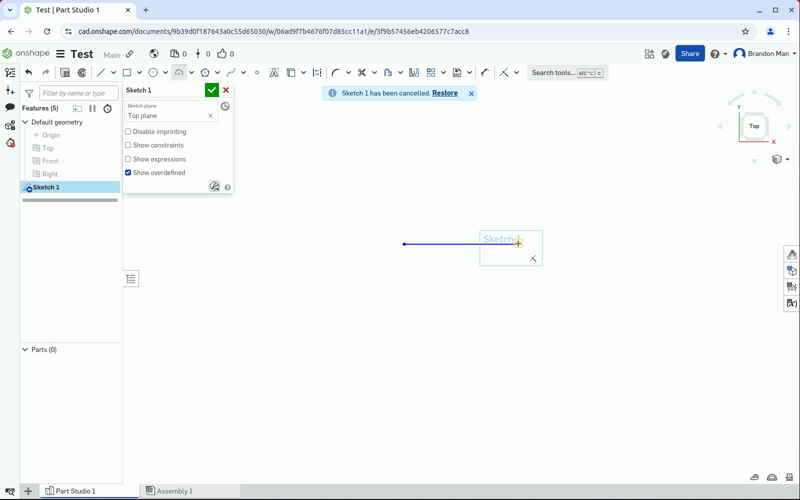
mouse_move(404, 244)
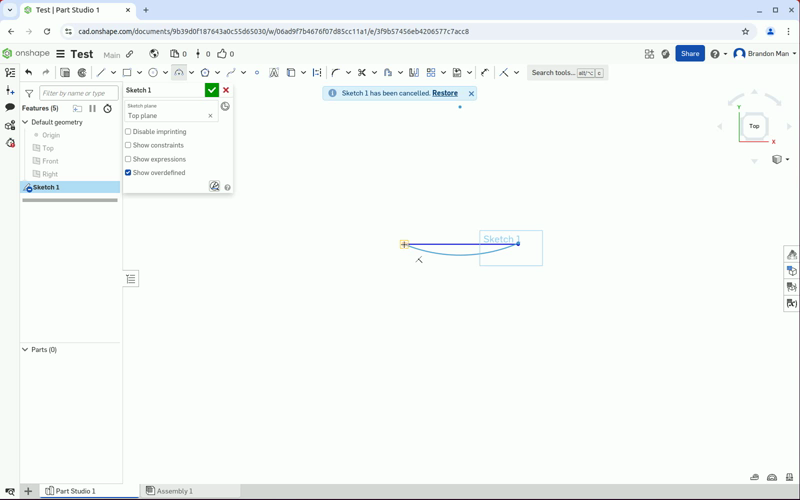
click(404, 244)
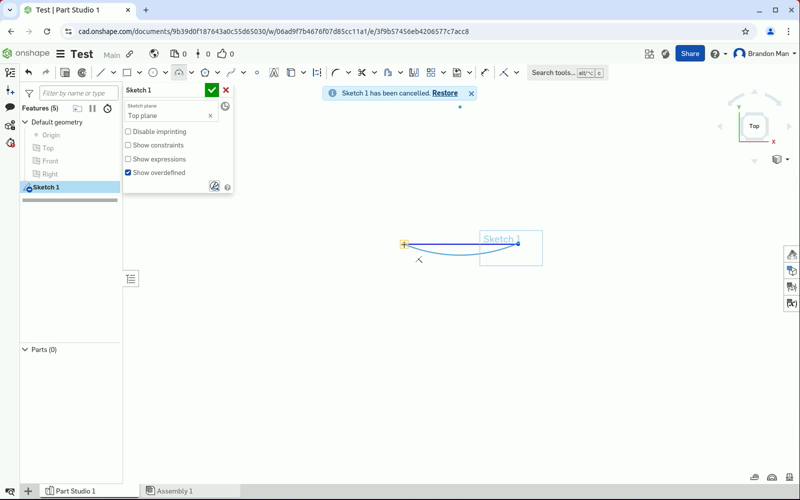
key_down(shift)
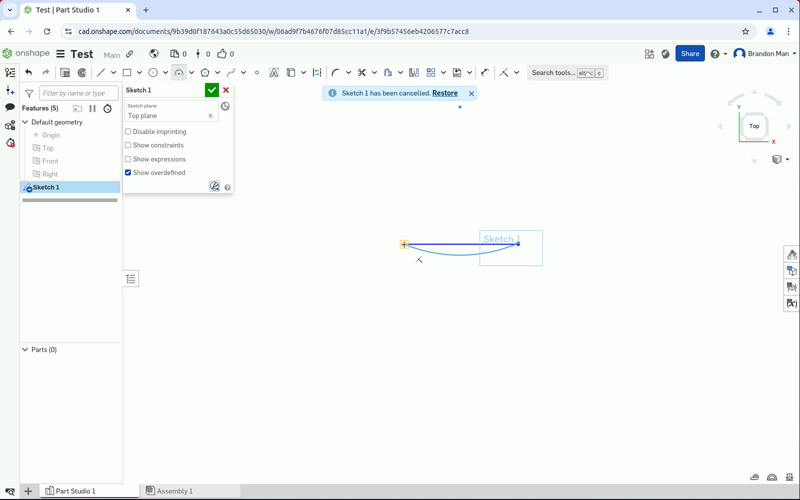
mouse_move(460, 200)
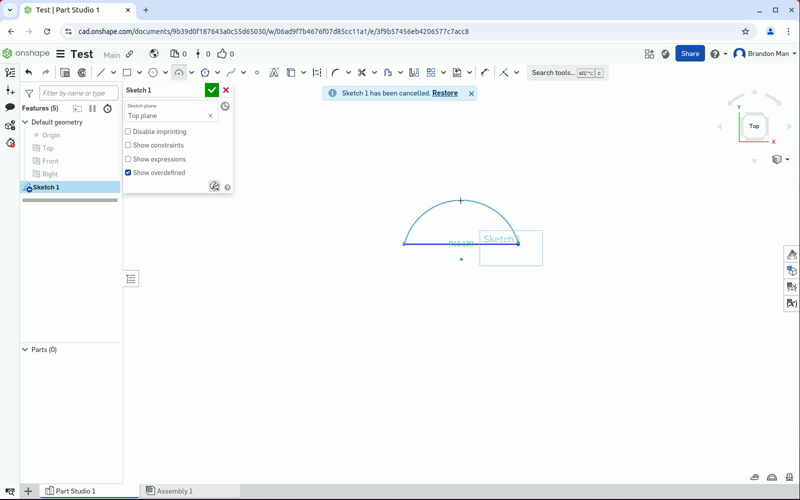
click(460, 200)
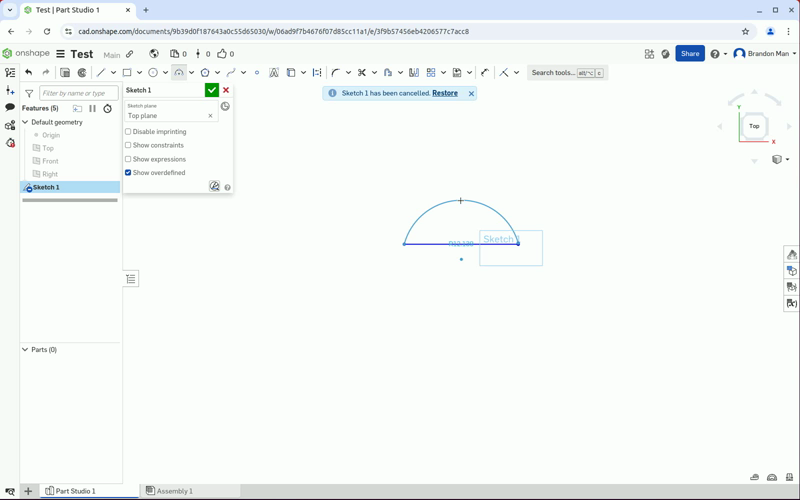
key_up(shift)
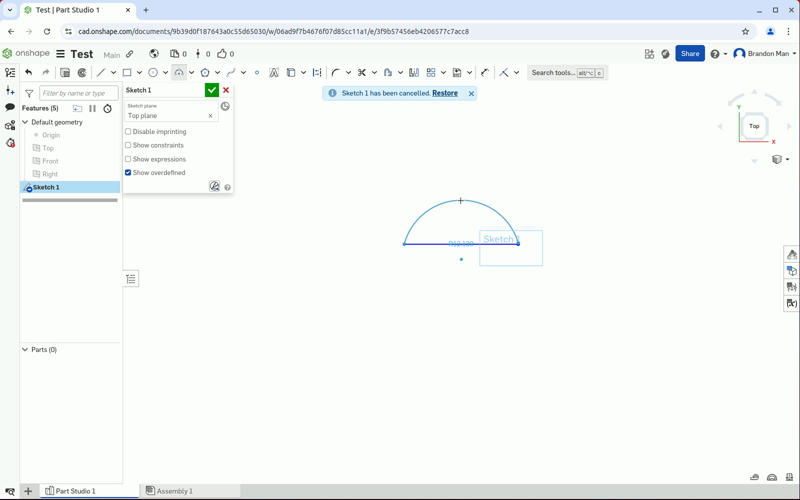
key(esc)
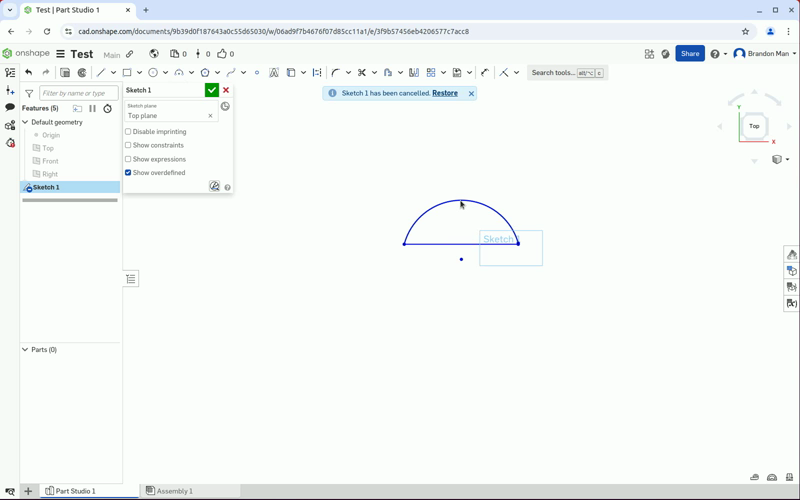
mouse_move(493, 236)
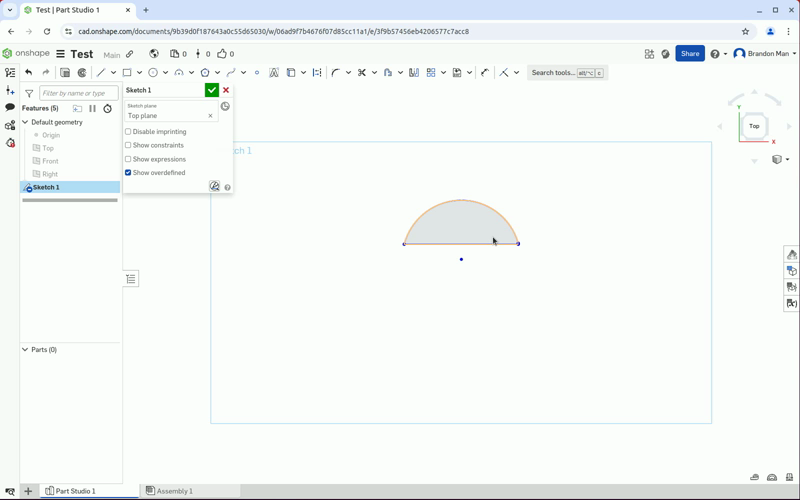
click(493, 236)
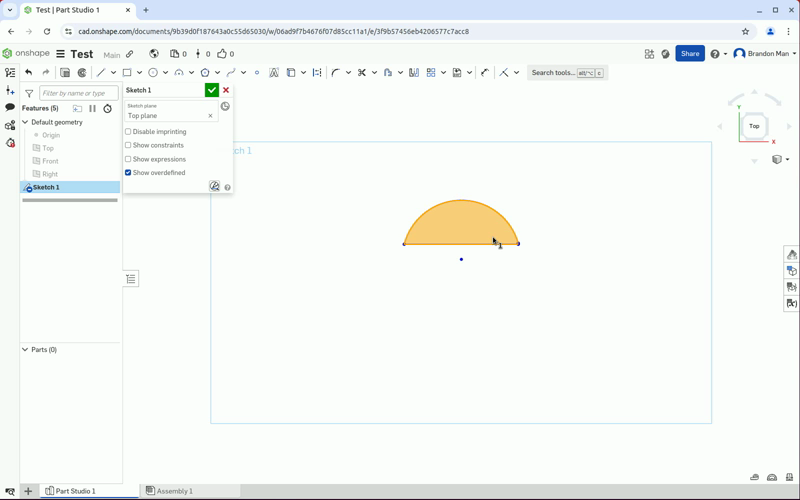
mouse_move(73, 352)
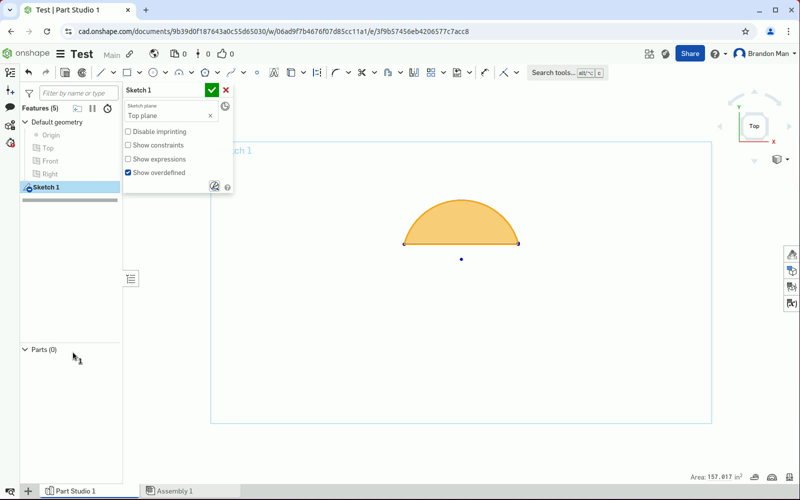
key(shift+y)
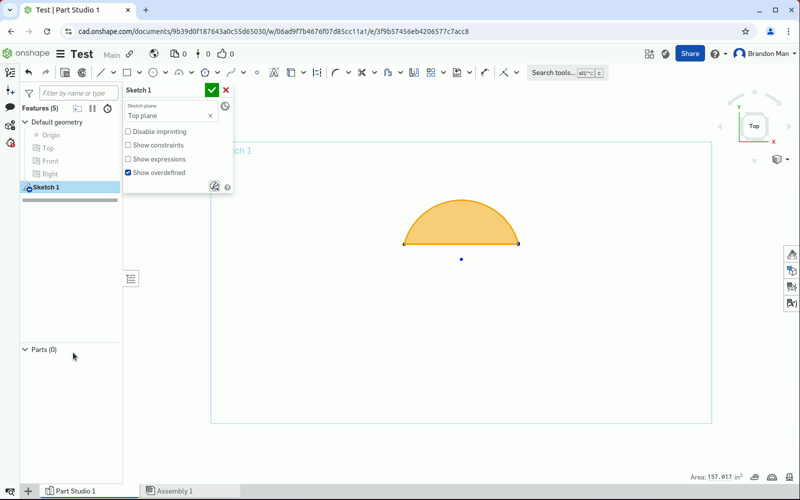
key(shift+e)
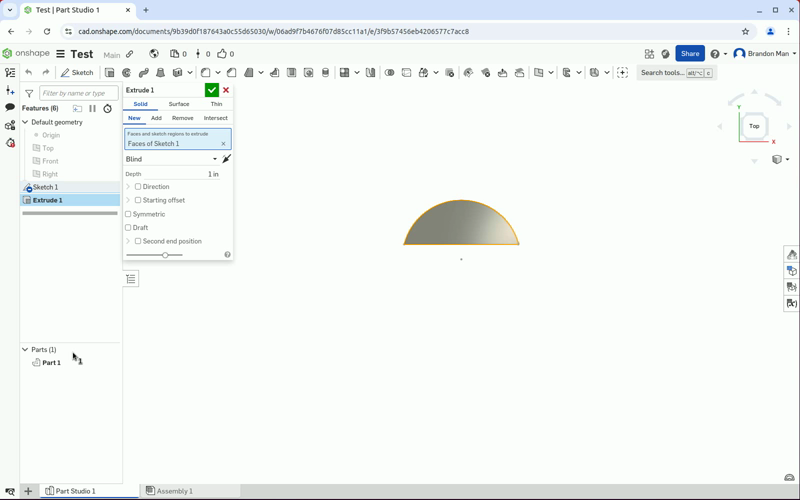
mouse_move(143, 106)
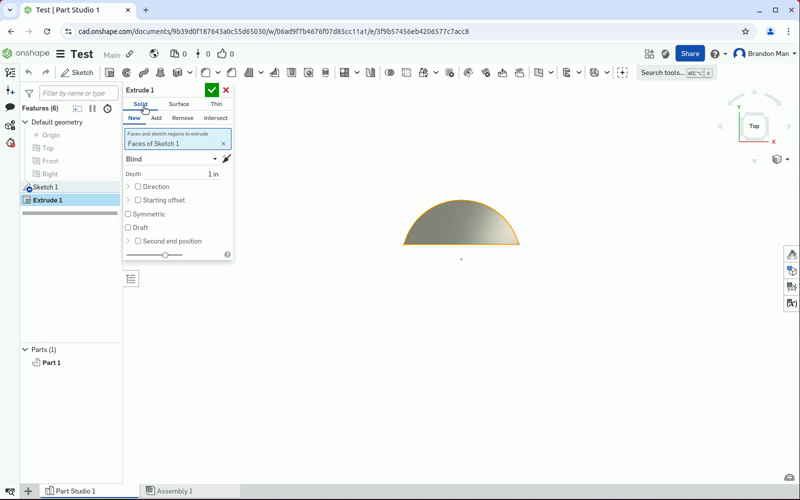
click(143, 106)
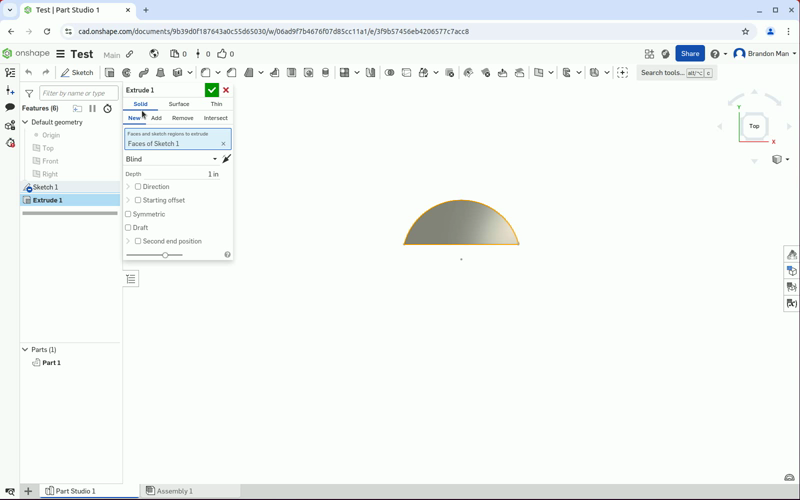
mouse_move(137, 120)
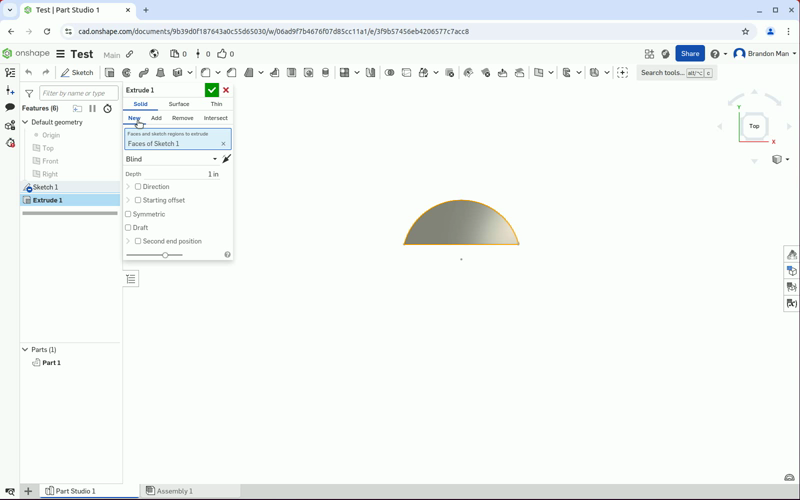
click(137, 120)
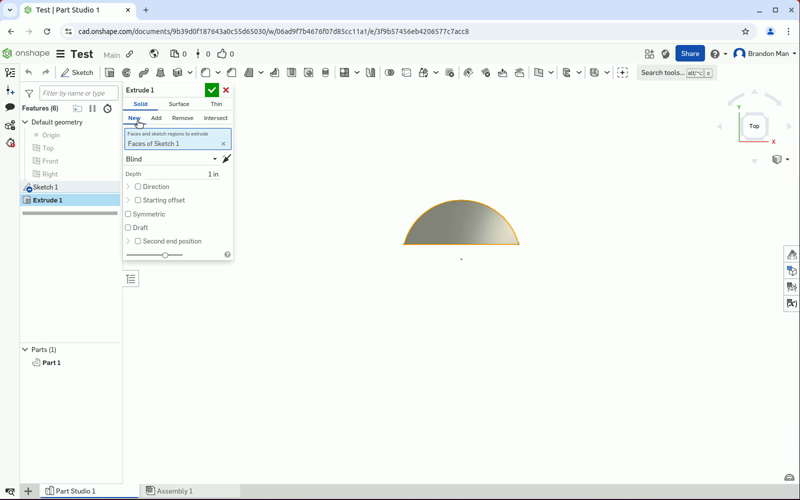
key(tab, 4)
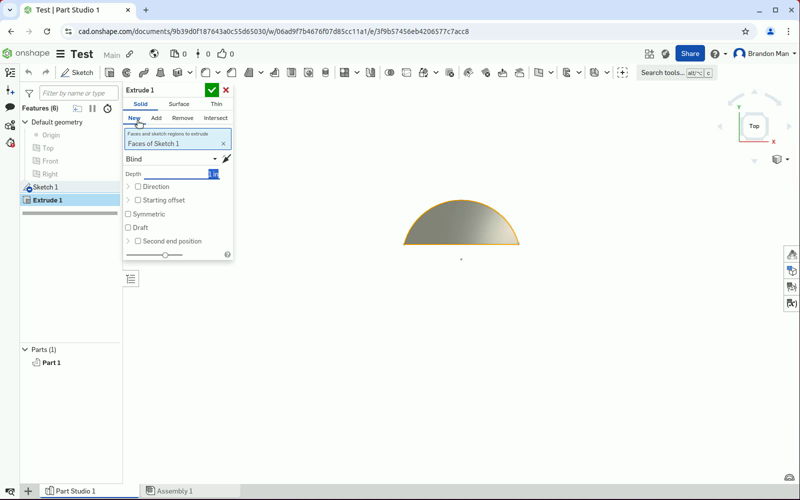
text(-2.166)
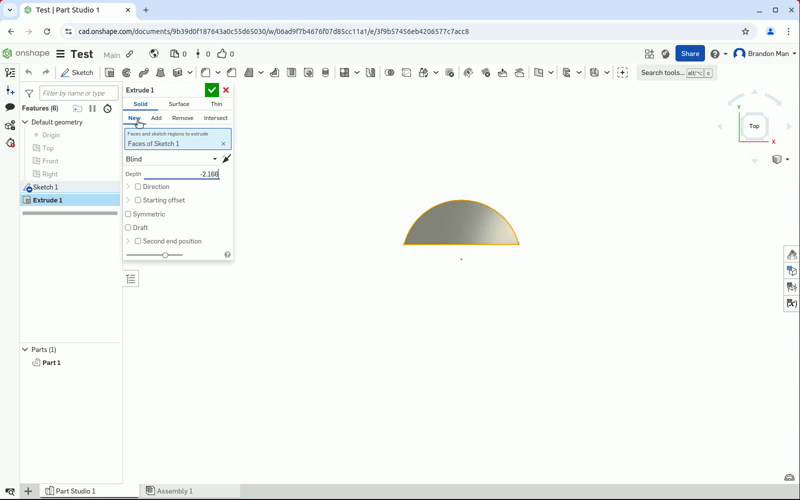
key(enter)
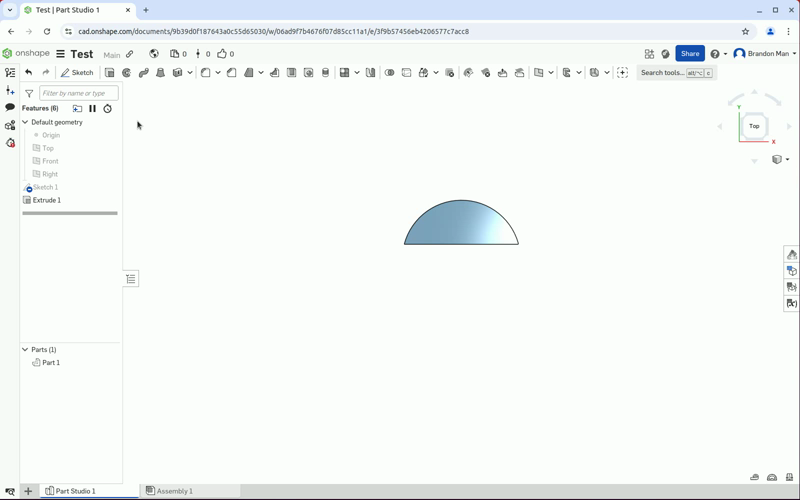
key(shift+h)
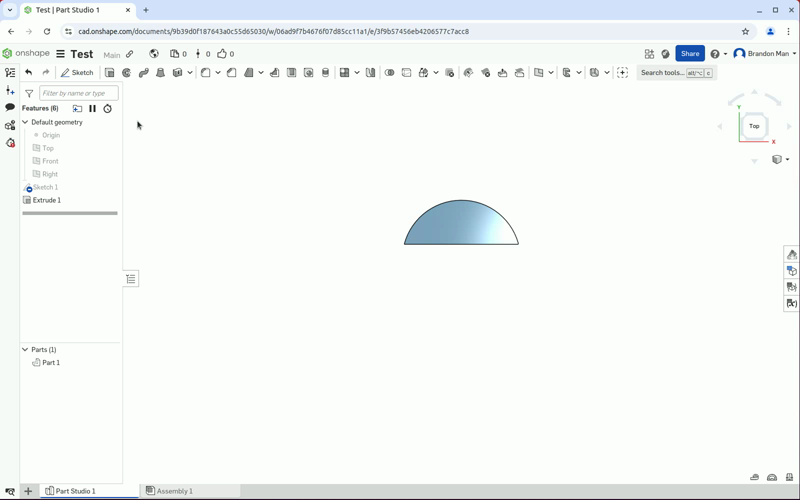
key(shift+h)
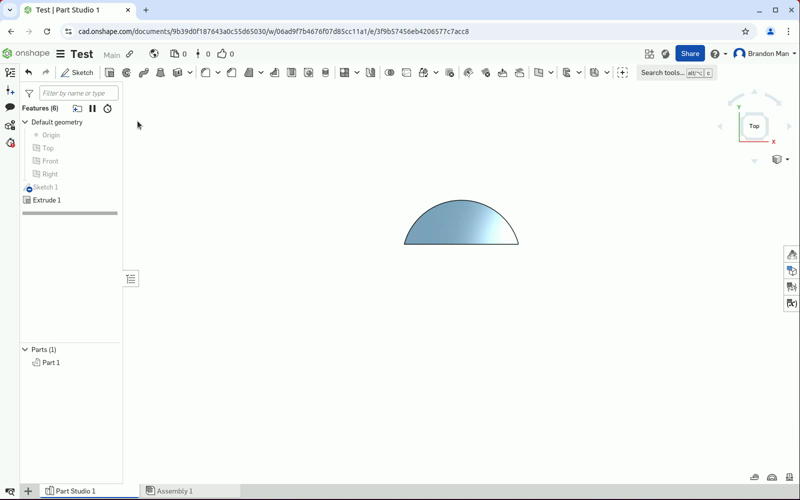
mouse_move(73, 189)
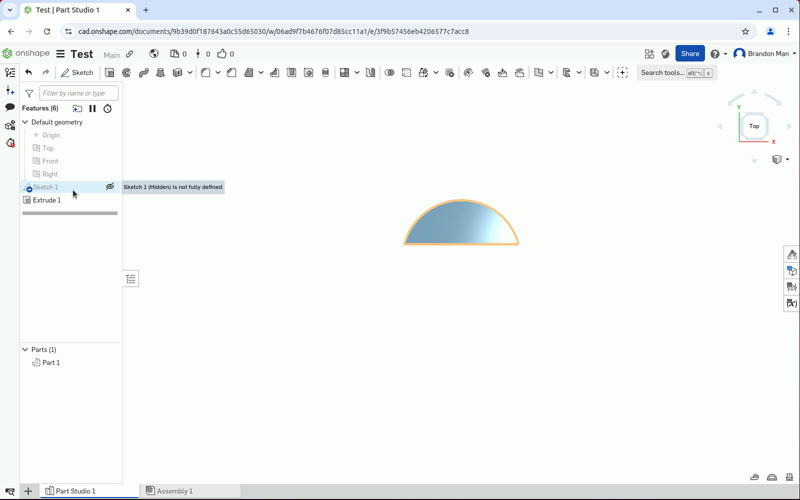
click(73, 189)
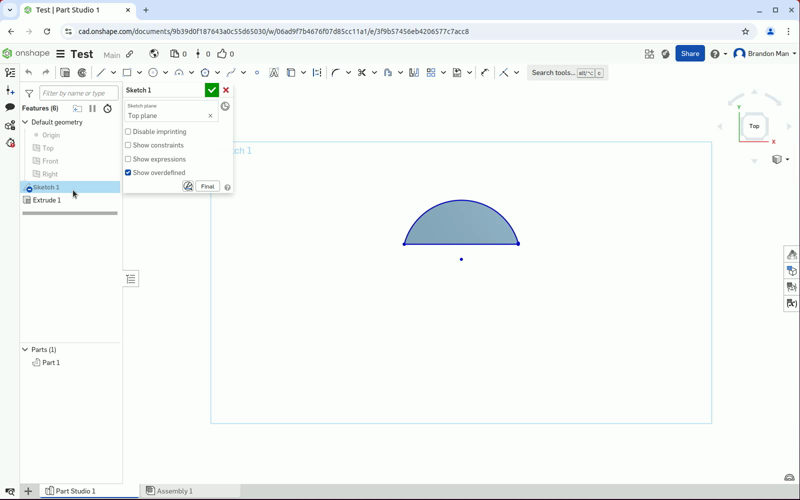
mouse_move(229, 92)
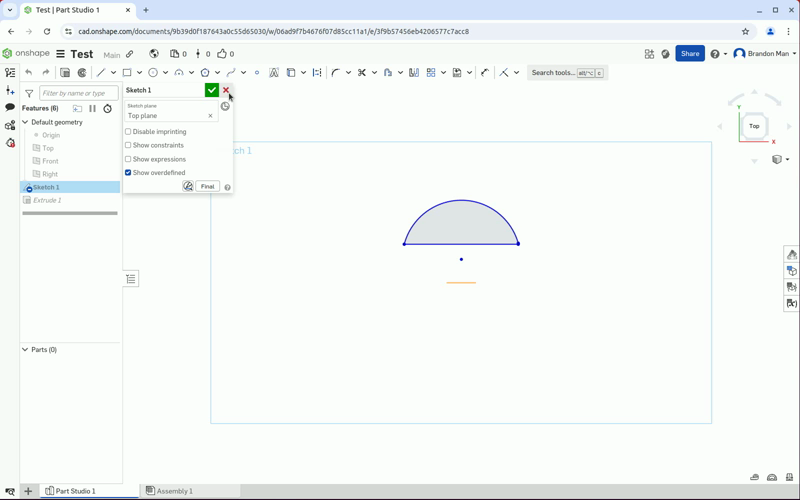
click(229, 92)
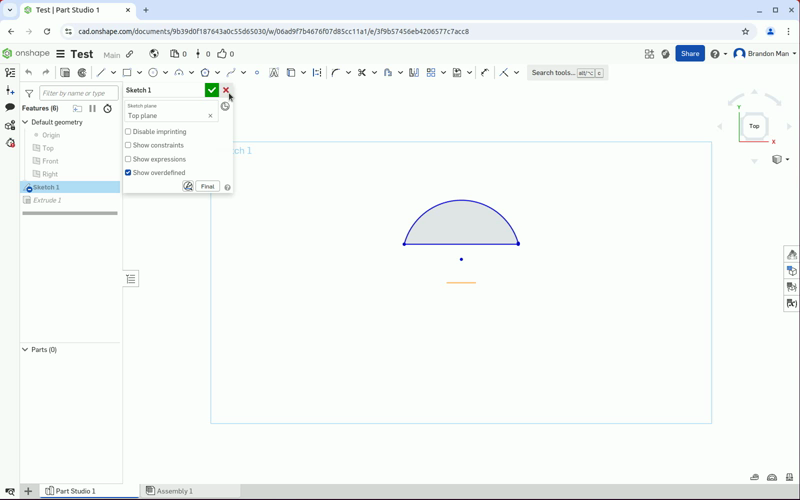
key(shift+s)
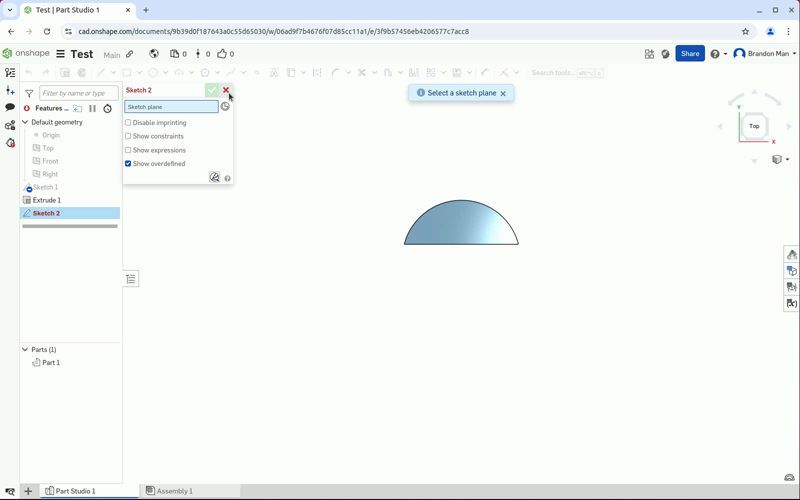
mouse_move(73, 150)
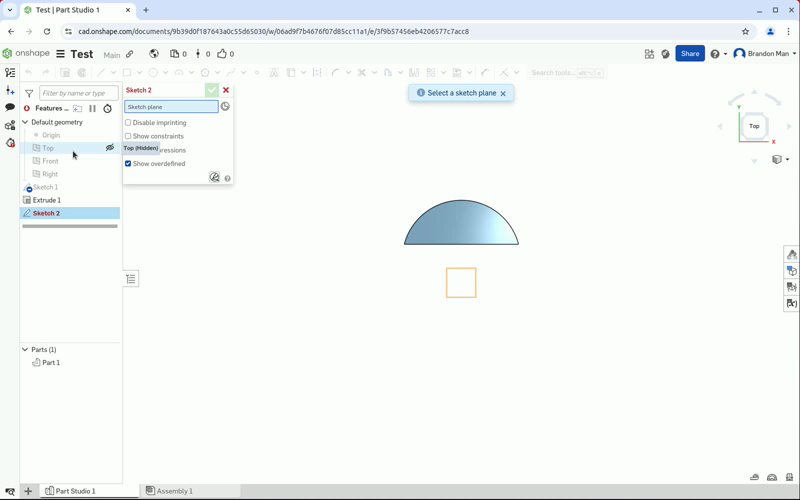
click(73, 150)
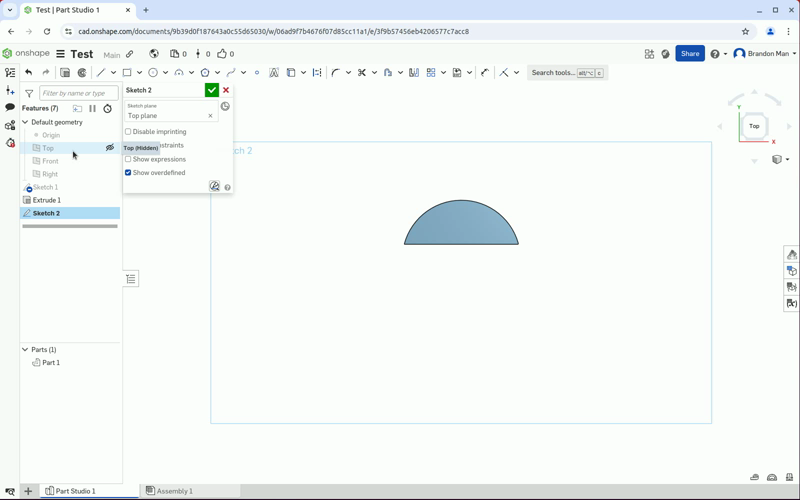
mouse_move(73, 352)
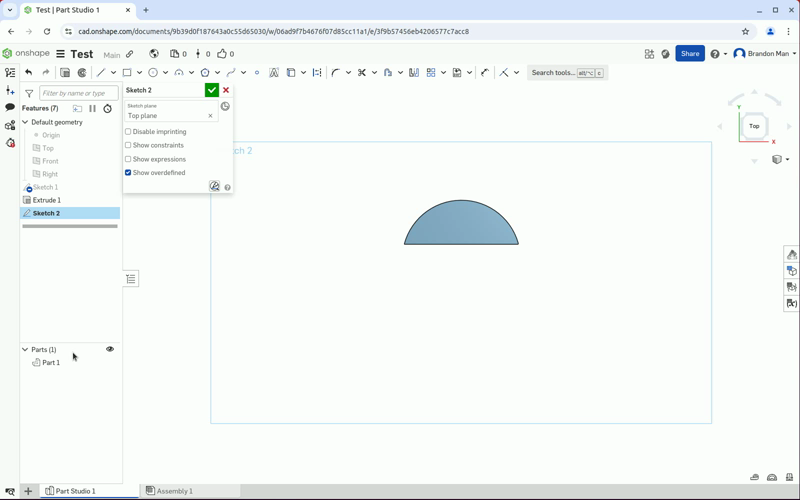
key(y)
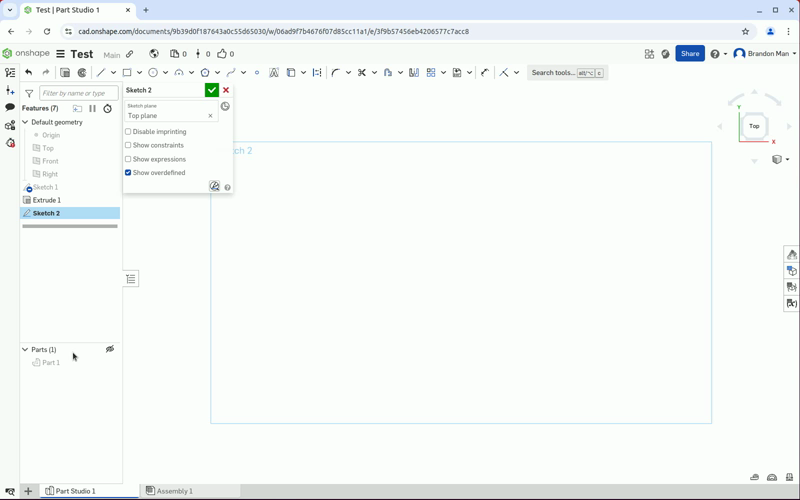
key(l)
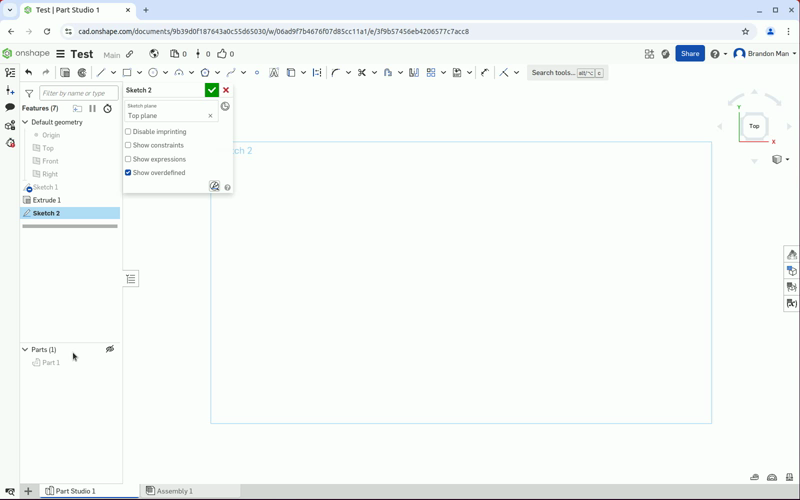
key_down(shift)
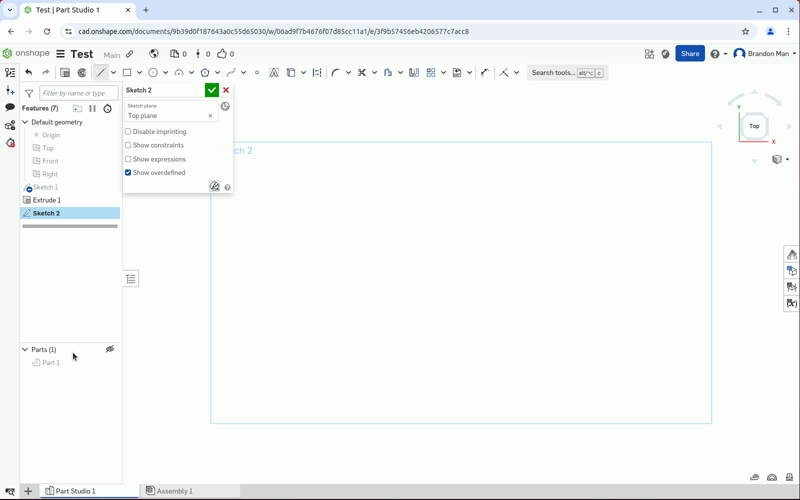
mouse_move(404, 299)
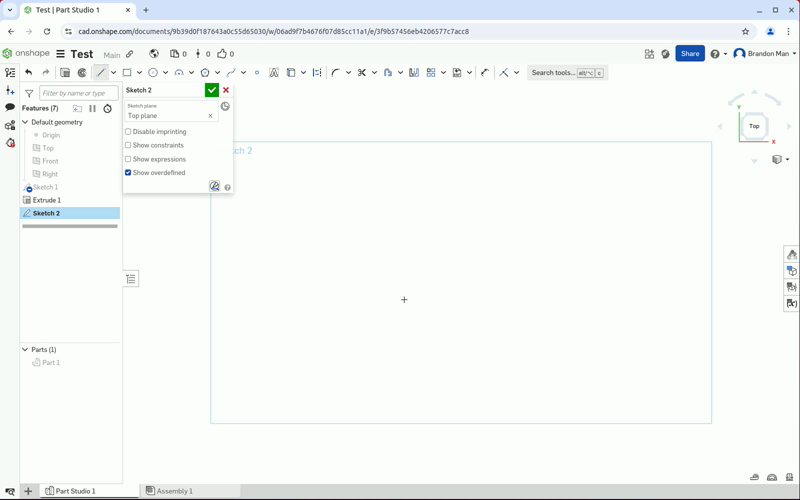
click(404, 299)
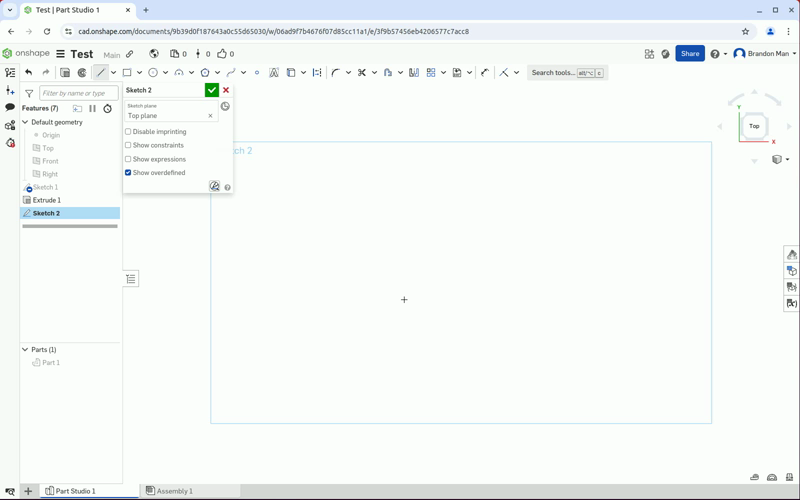
key_up(shift)
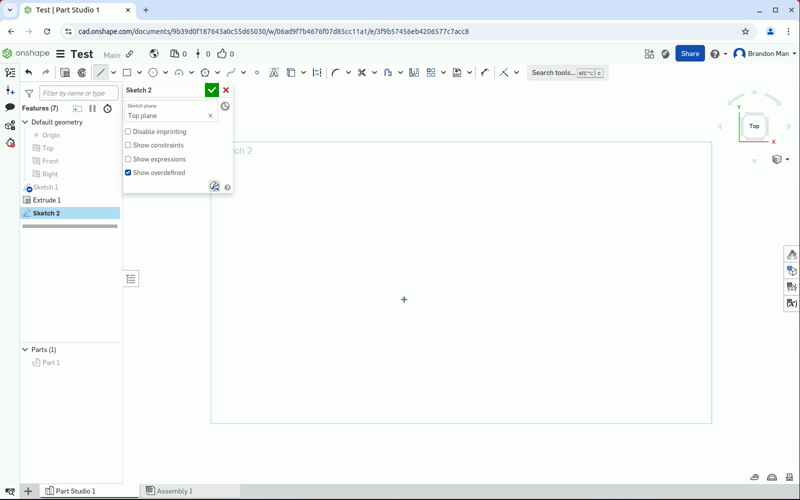
key_down(shift)
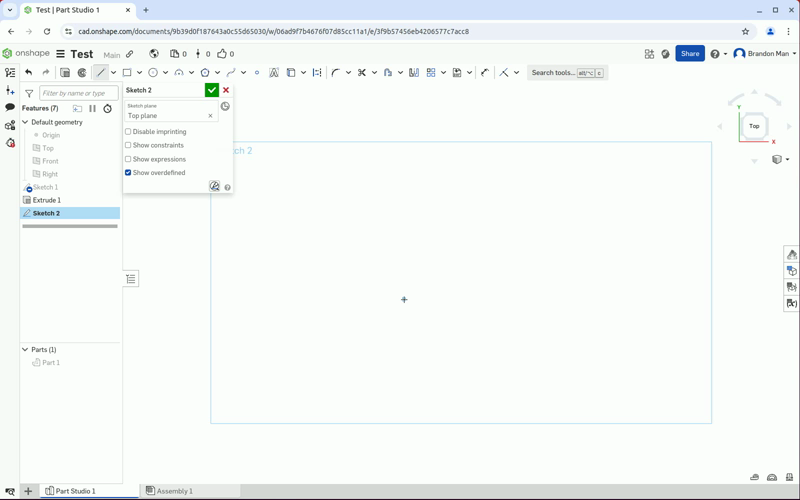
mouse_move(518, 299)
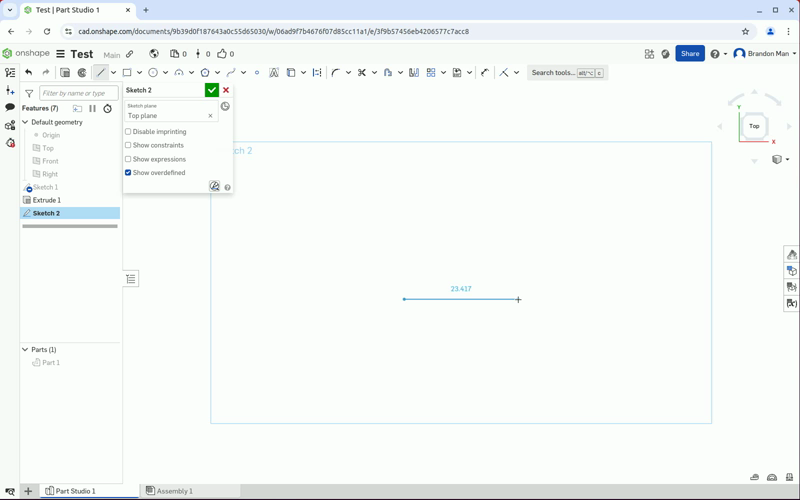
click(518, 299)
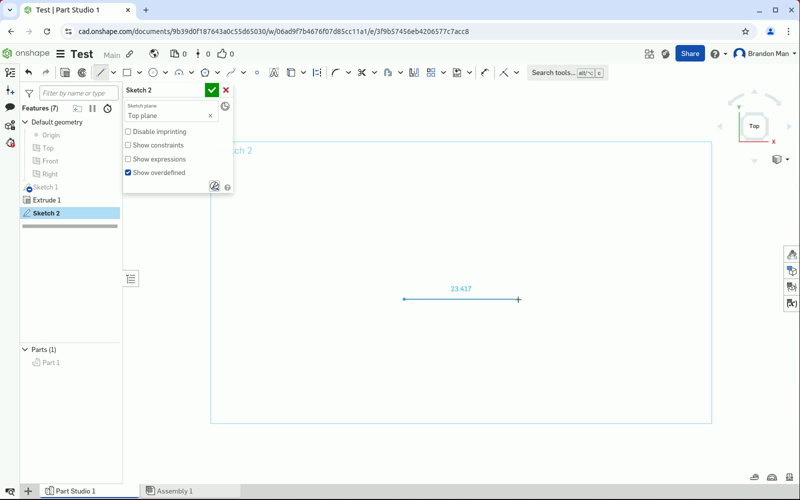
key_up(shift)
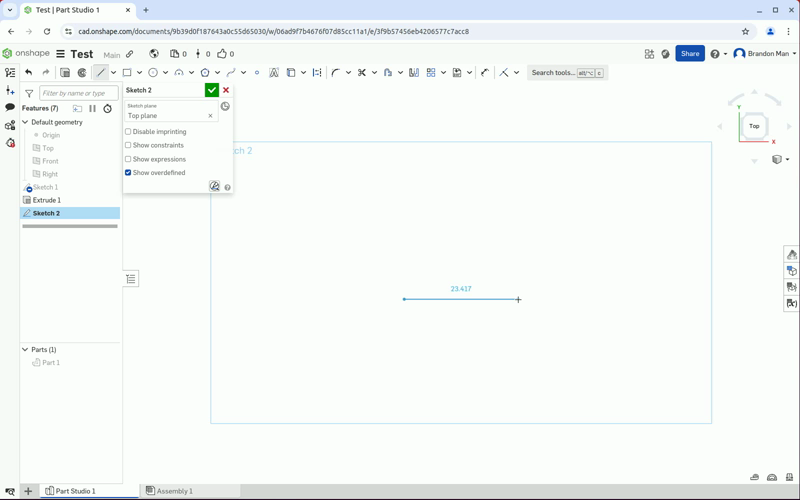
key_down(shift)
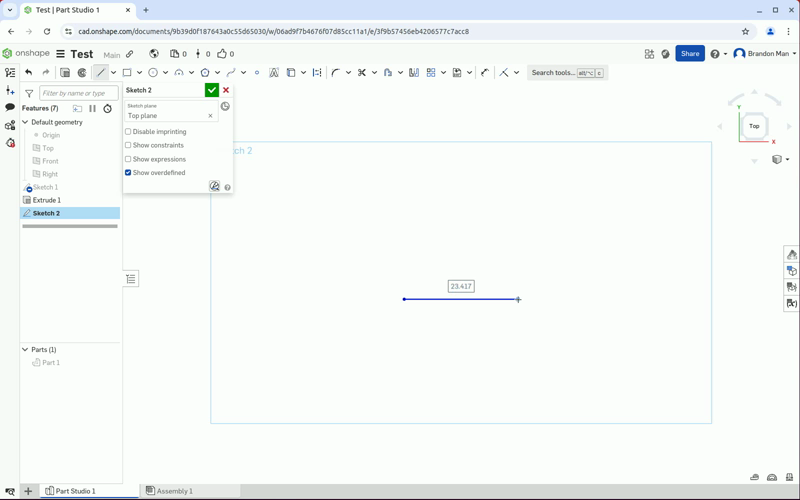
mouse_move(548, 299)
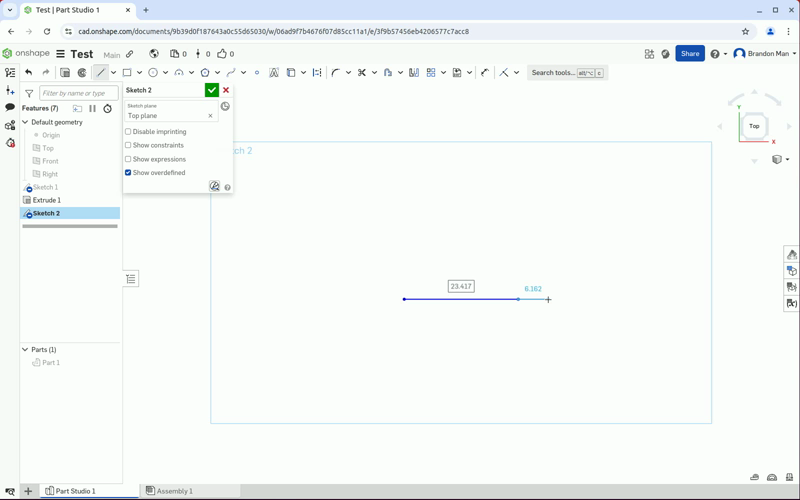
mouse_move(518, 244)
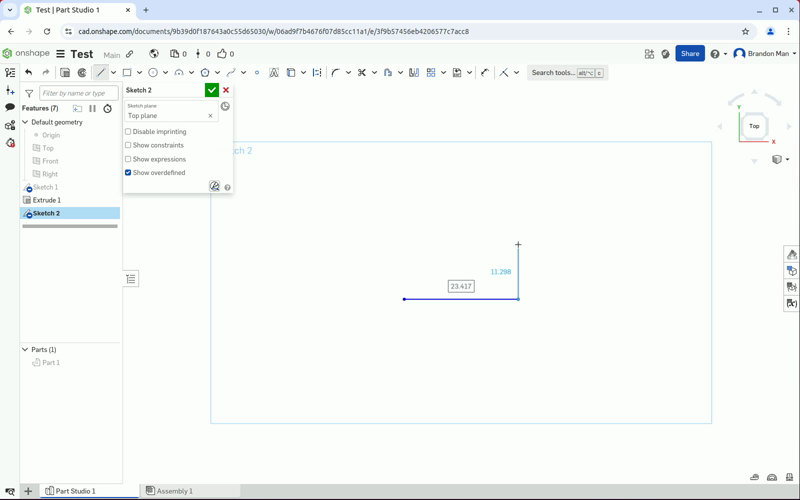
click(518, 244)
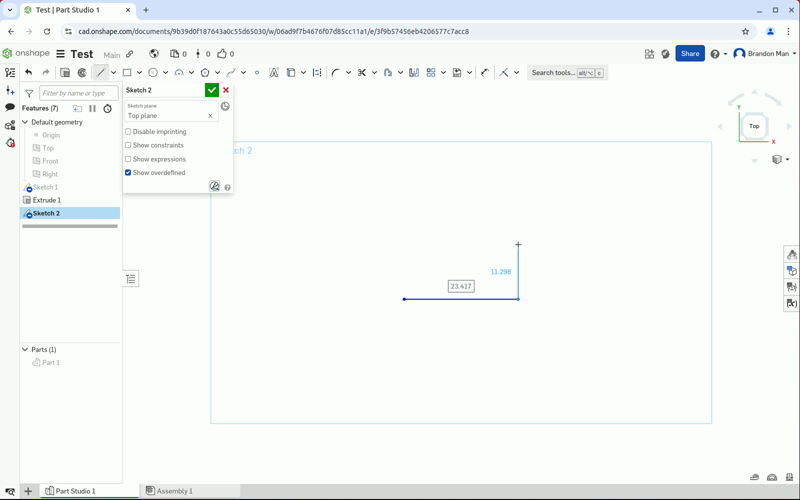
key_up(shift)
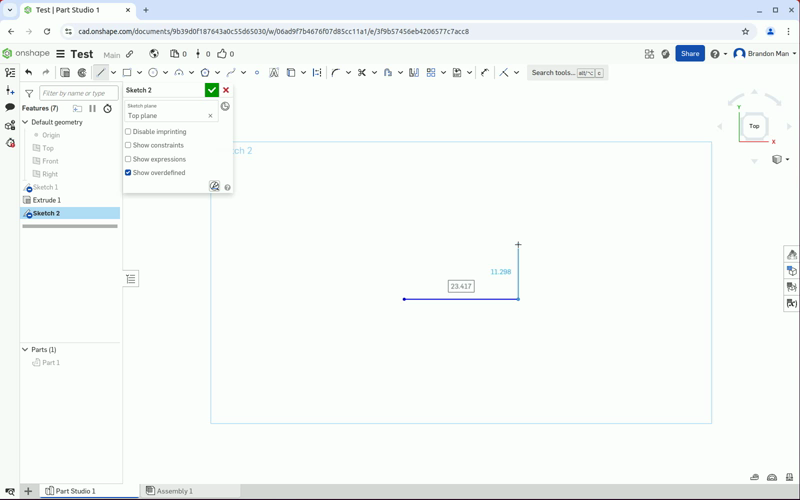
key_down(shift)
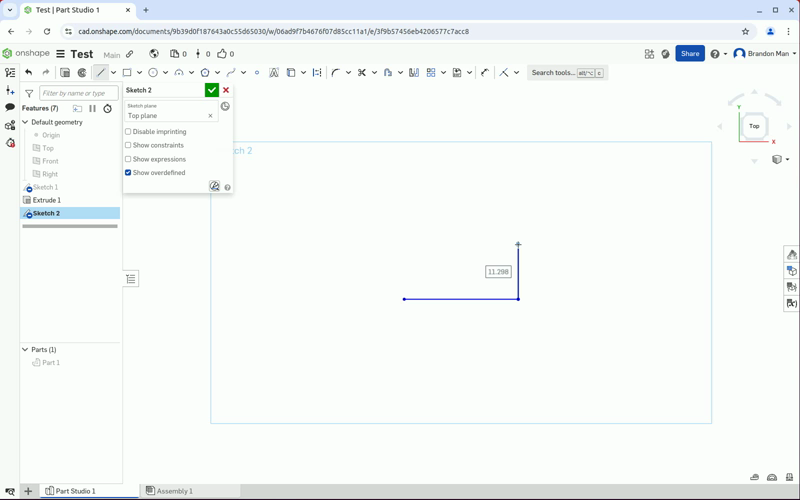
mouse_move(404, 244)
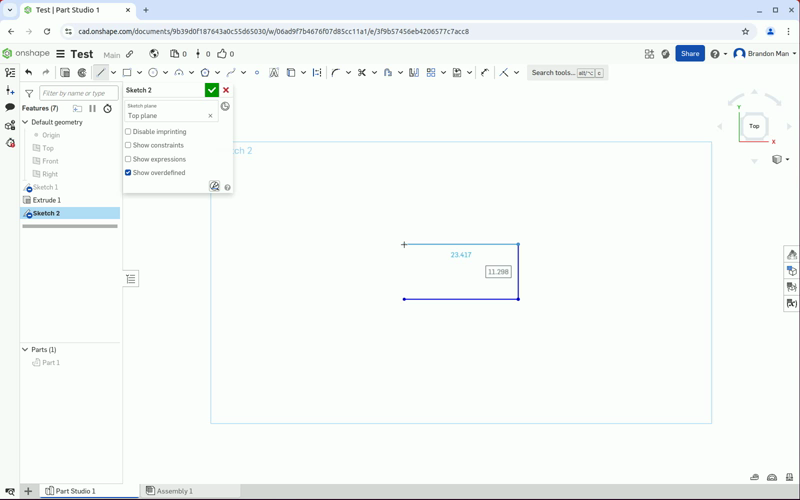
click(404, 244)
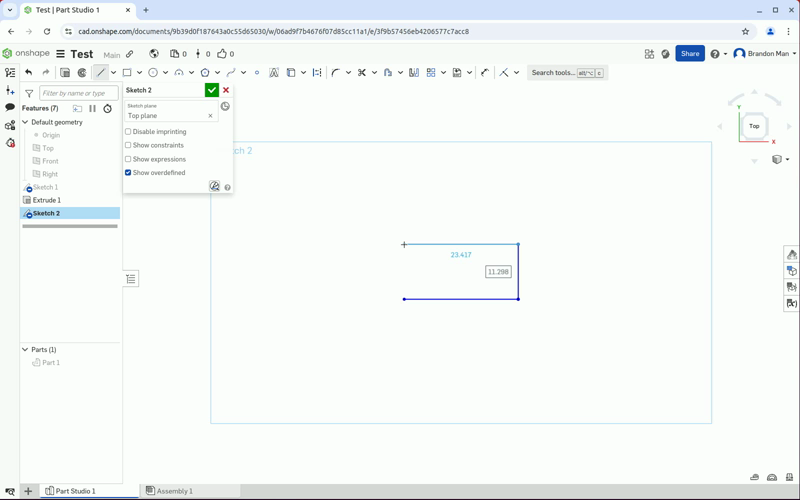
key_up(shift)
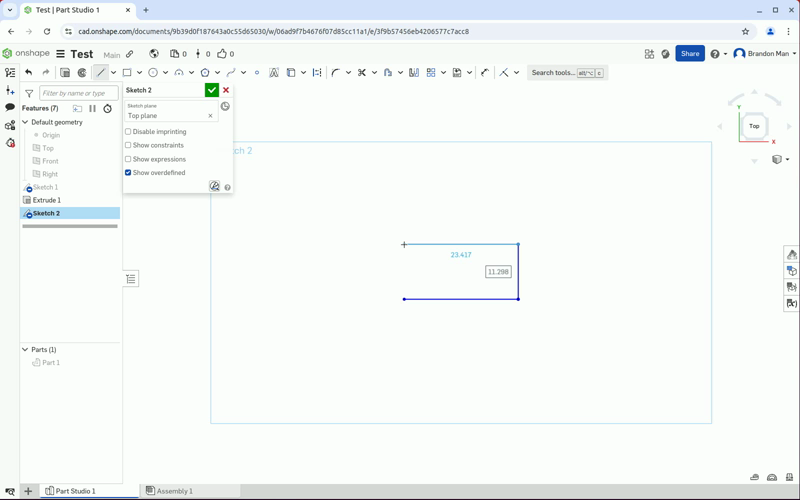
mouse_move(434, 244)
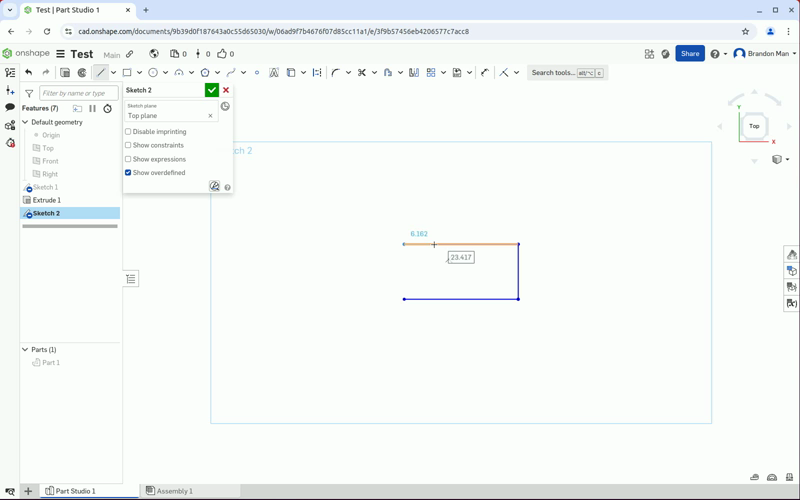
key_down(shift)
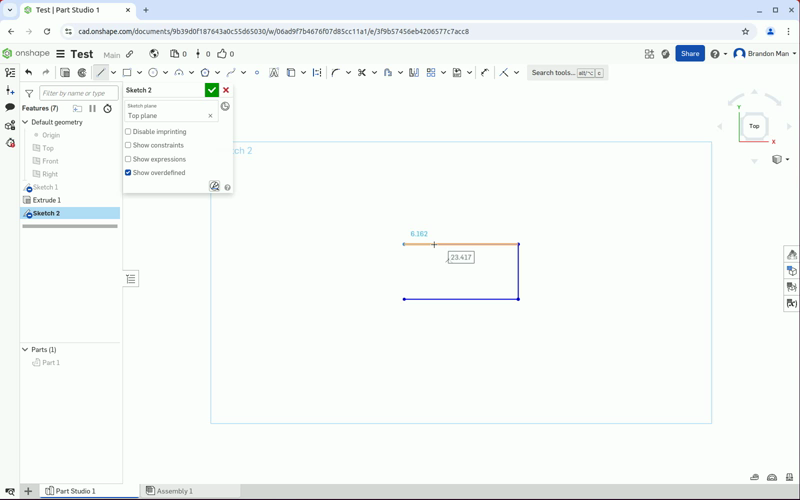
mouse_move(404, 299)
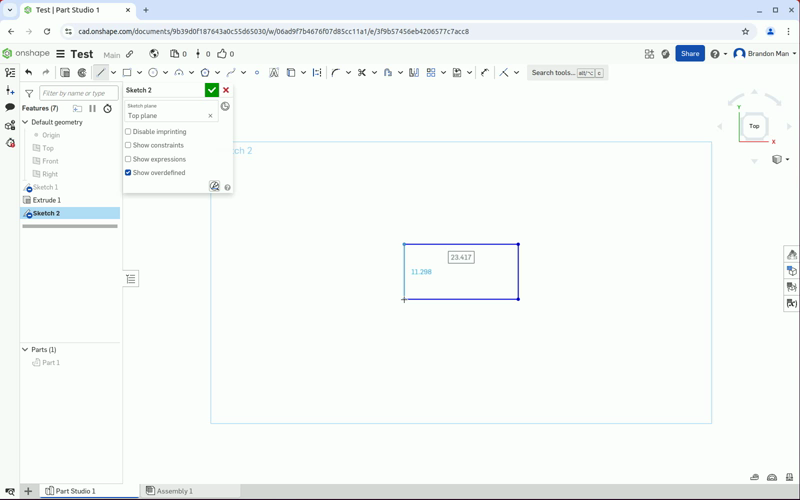
key_up(shift)
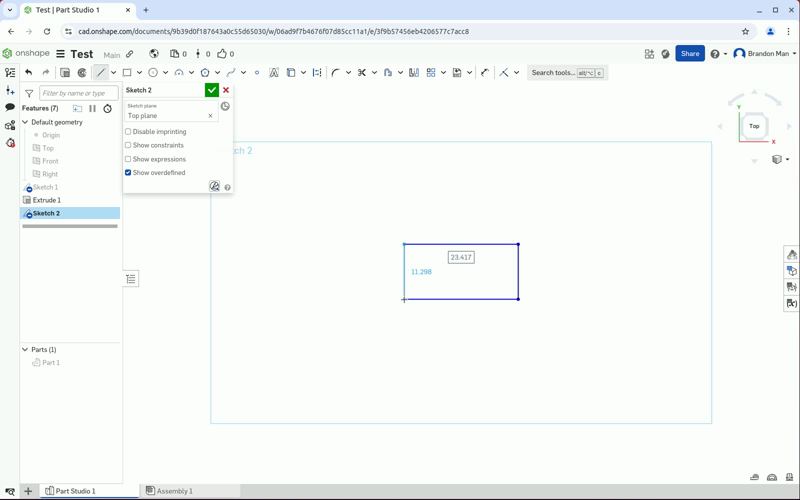
click(404, 299)
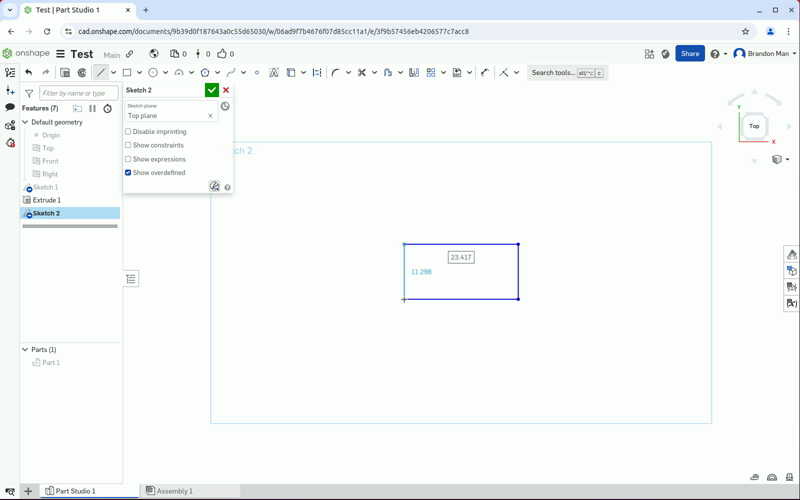
key(esc)
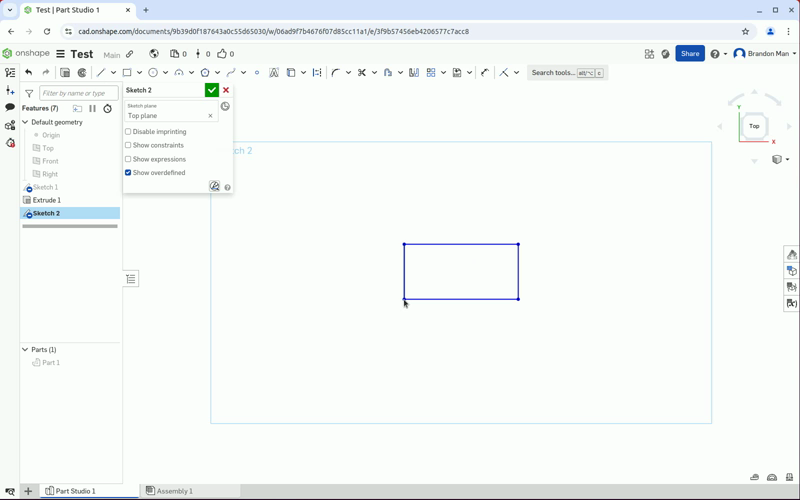
mouse_move(427, 294)
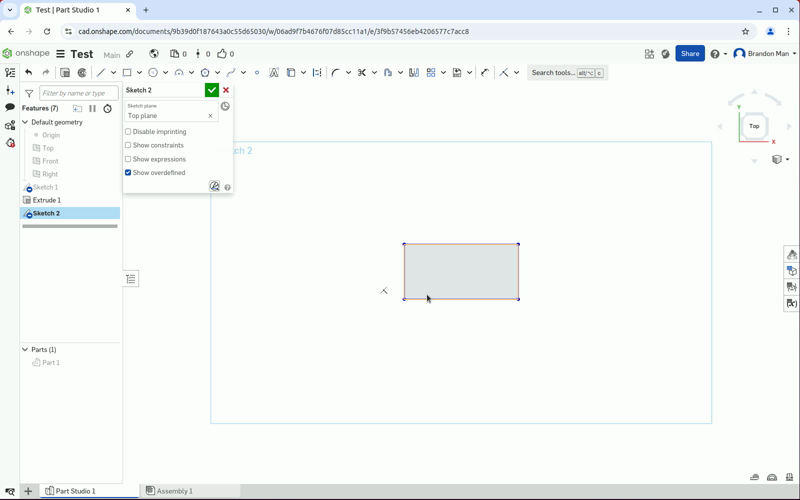
click(427, 294)
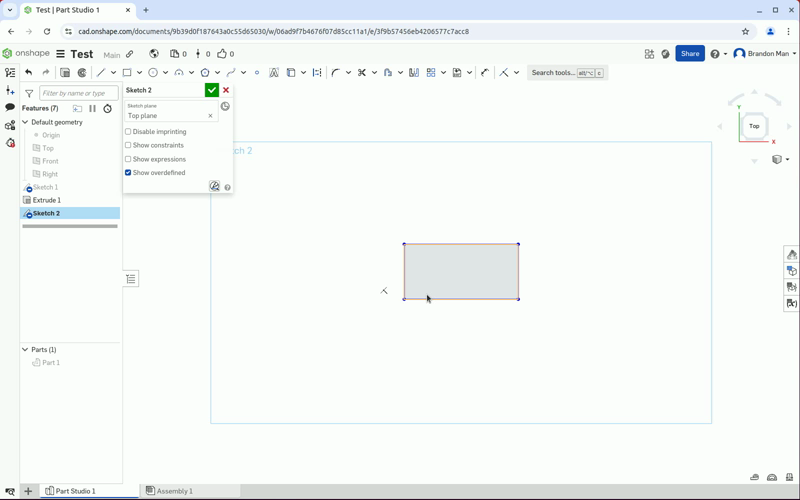
mouse_move(73, 352)
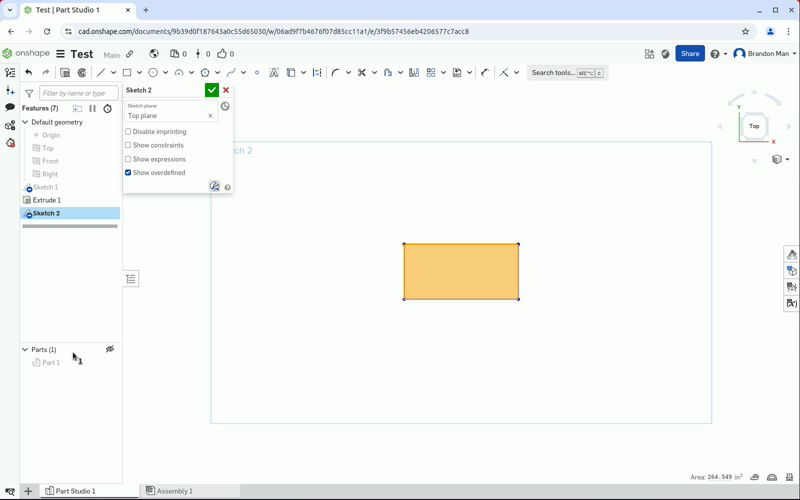
key(shift+y)
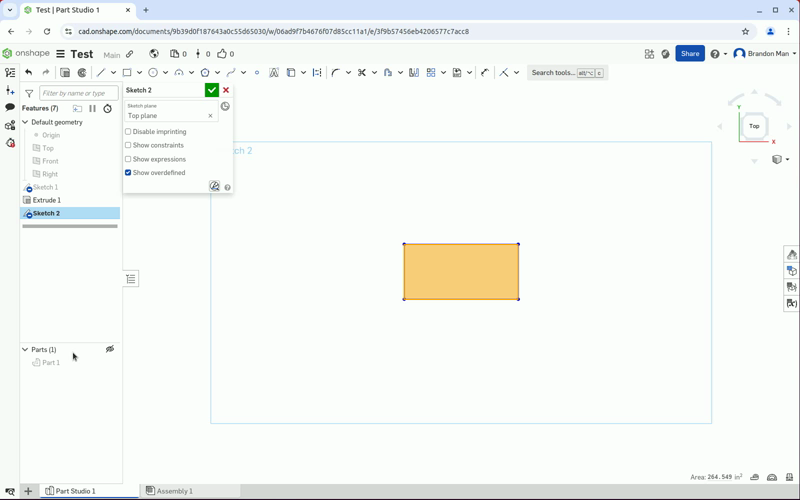
key(shift+e)
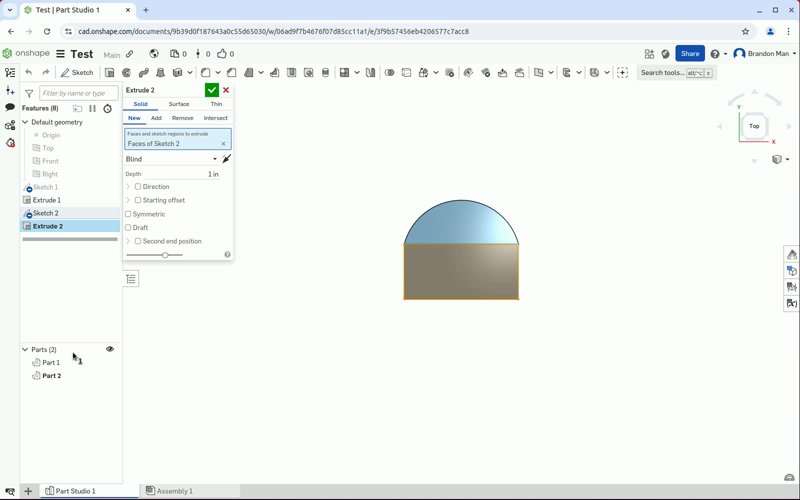
mouse_move(143, 106)
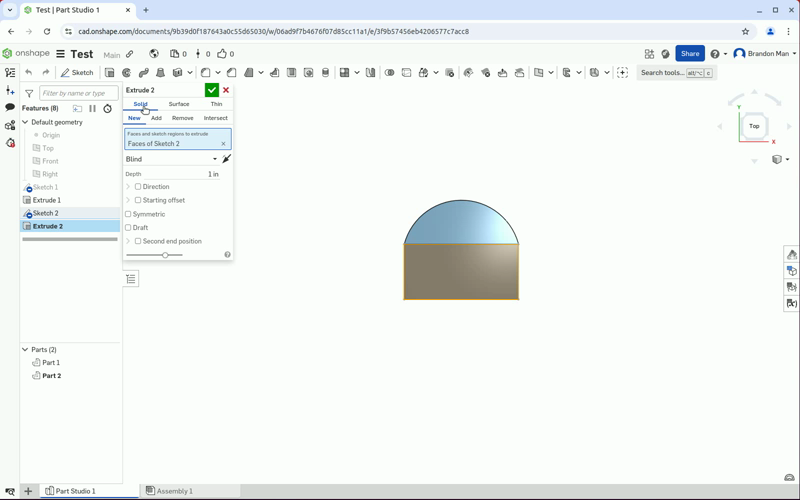
click(143, 106)
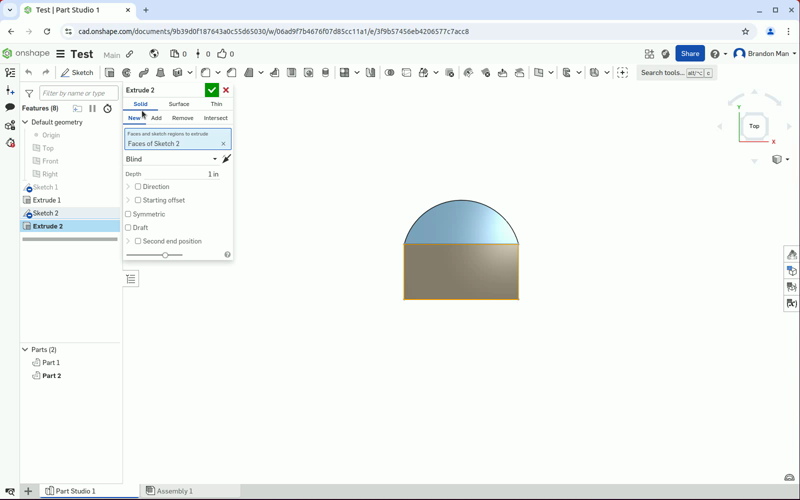
mouse_move(137, 120)
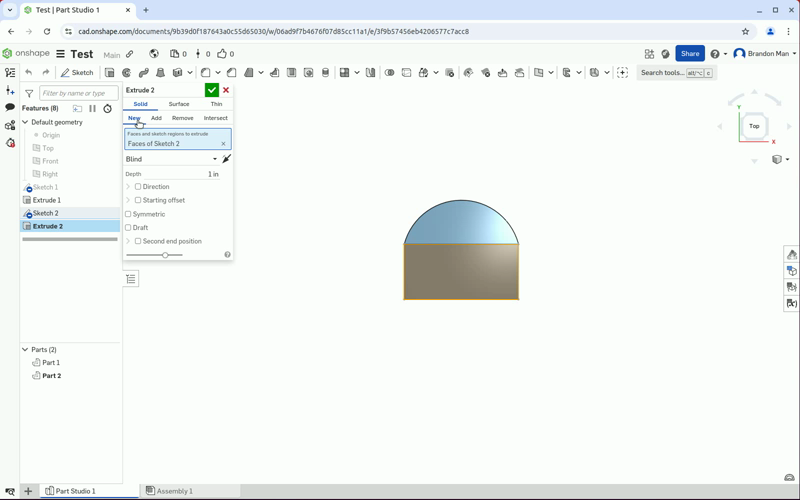
click(137, 120)
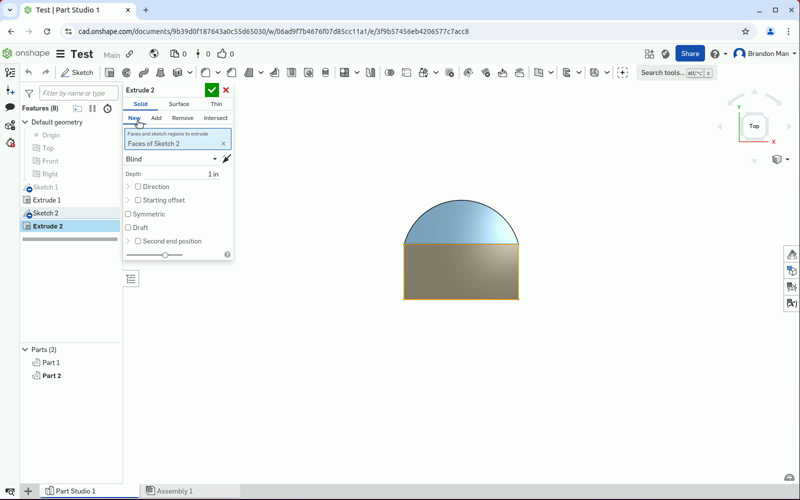
key(tab, 4)
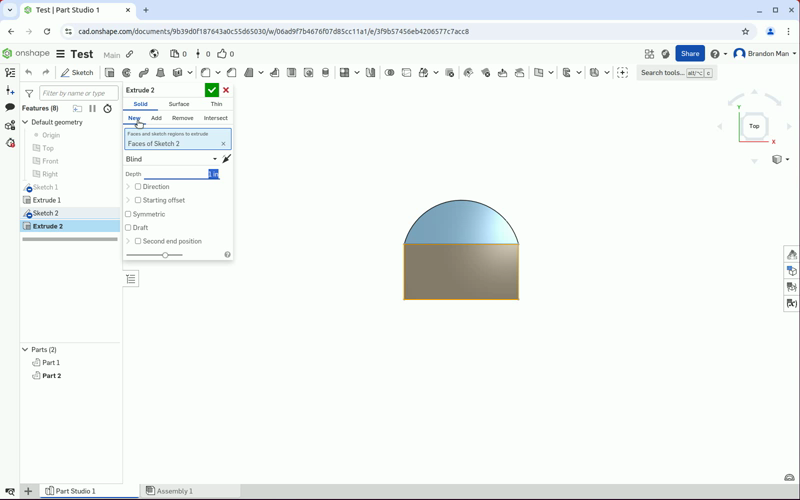
text(-2.166)
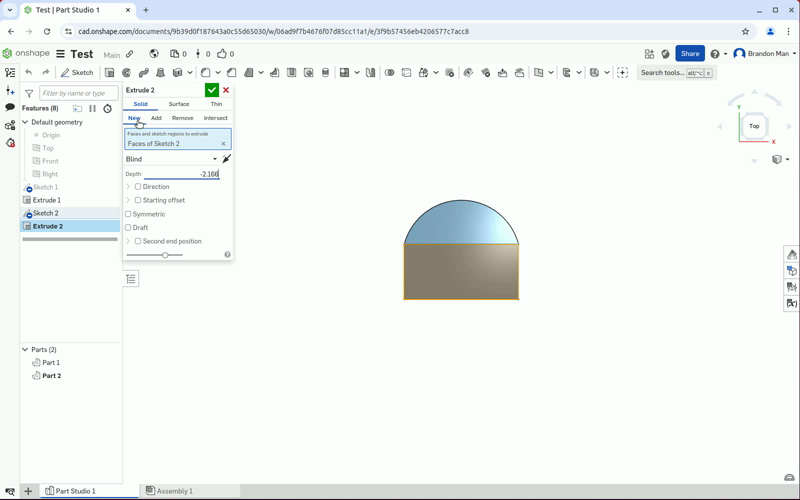
key(enter)
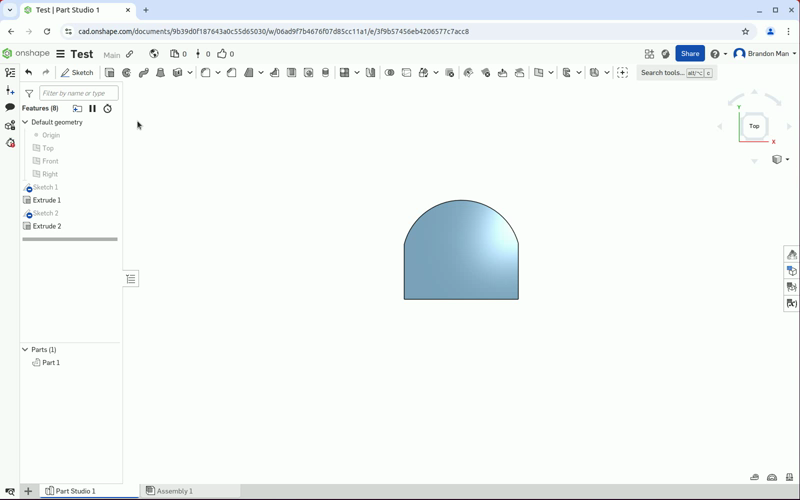
key(shift+h)
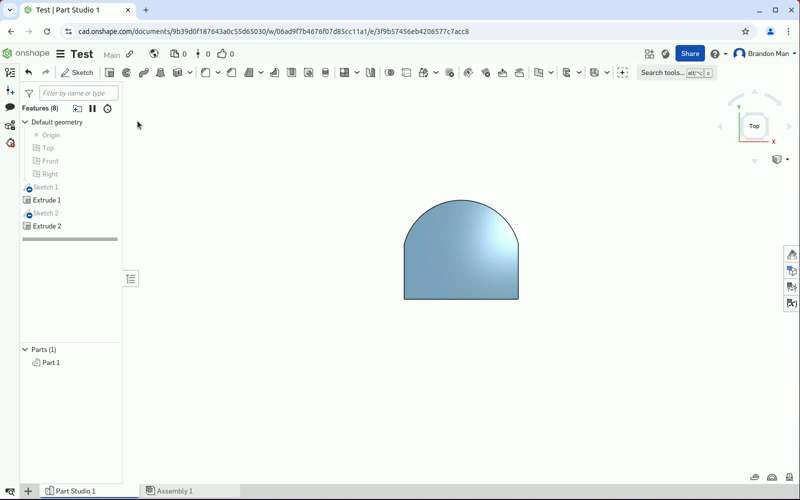
key(shift+h)
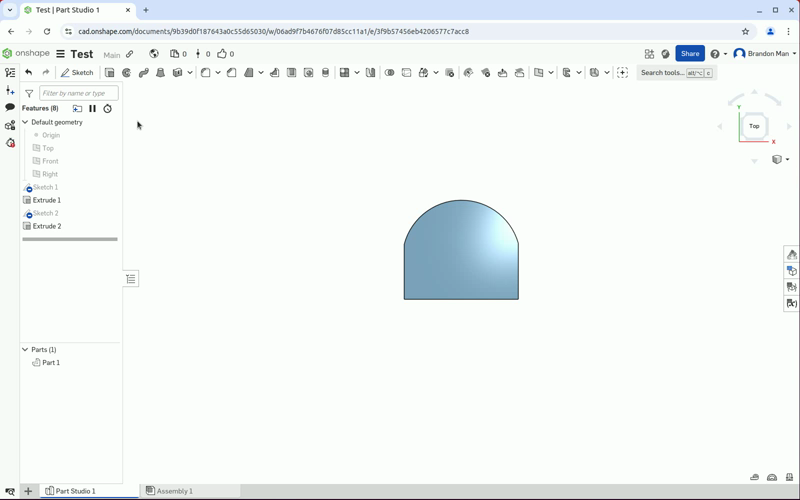
mouse_move(73, 189)
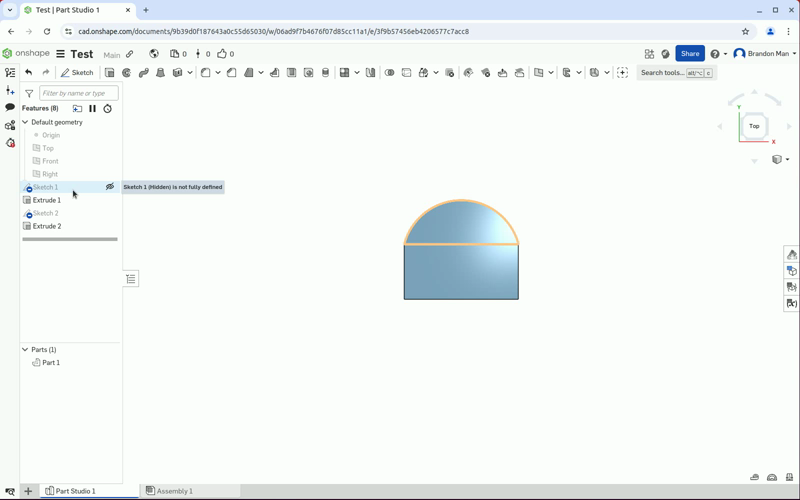
click(73, 189)
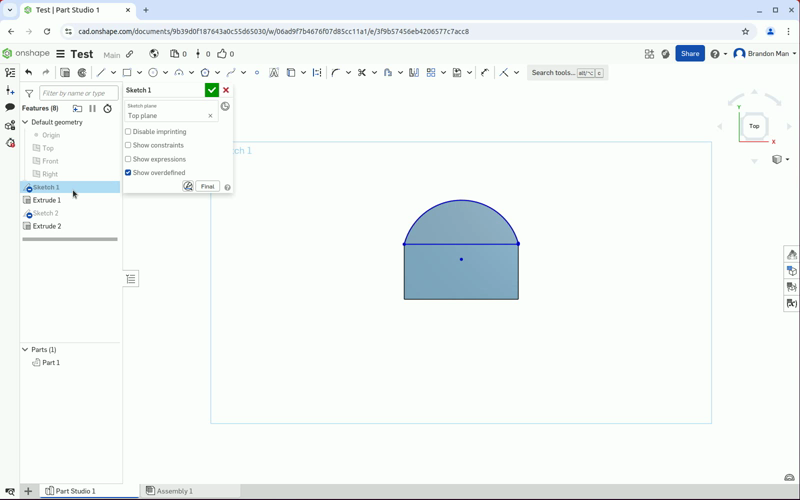
mouse_move(229, 92)
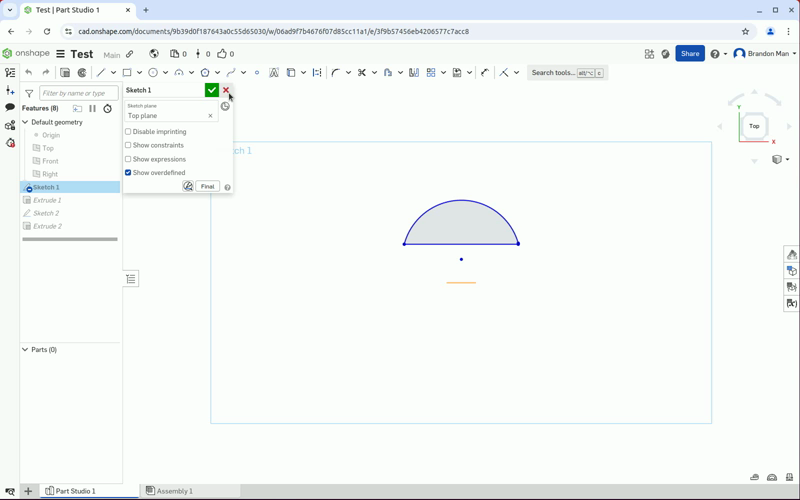
click(229, 92)
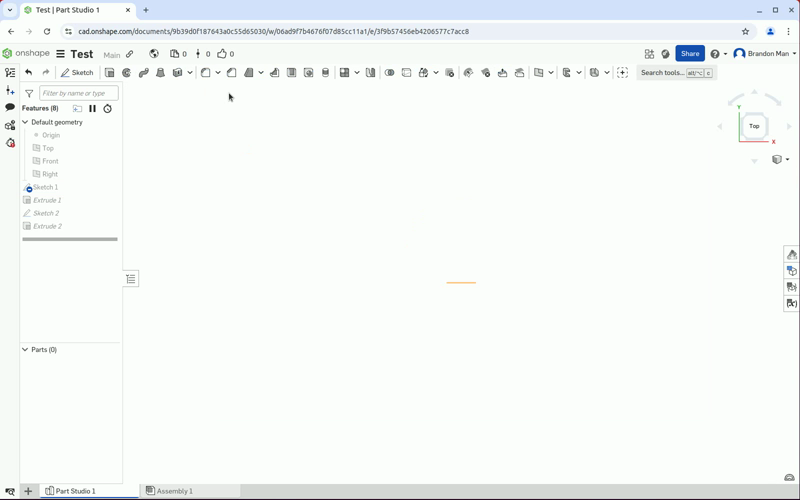
mouse_move(73, 352)
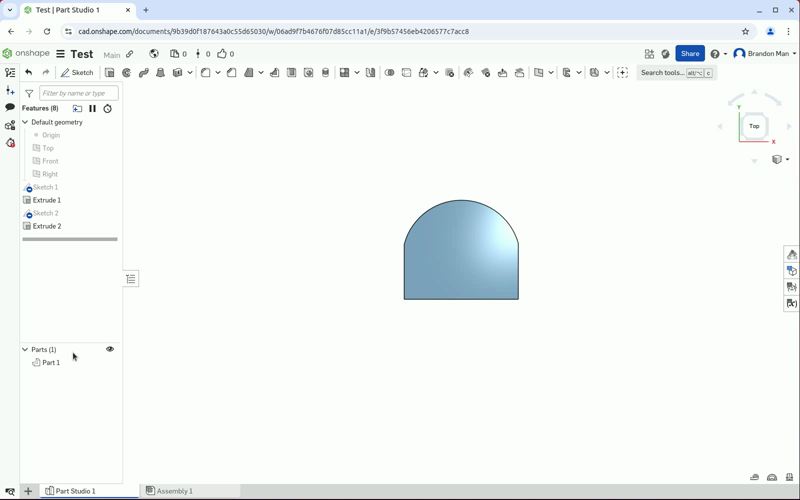
key(y)
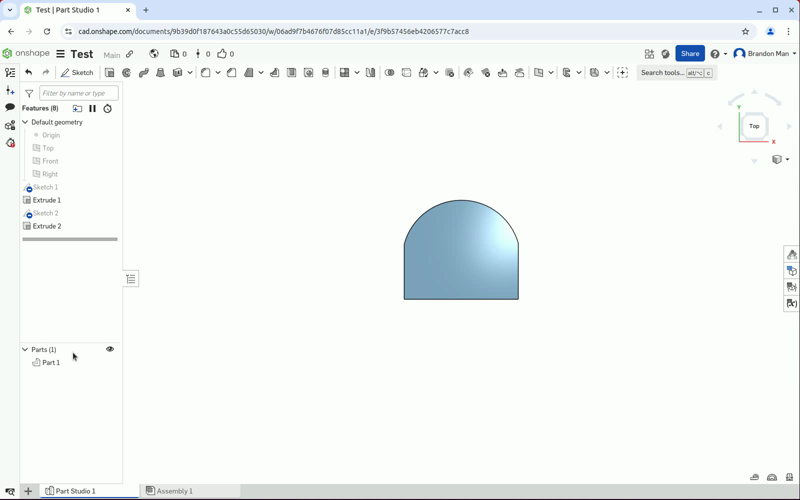
key(shift+p)
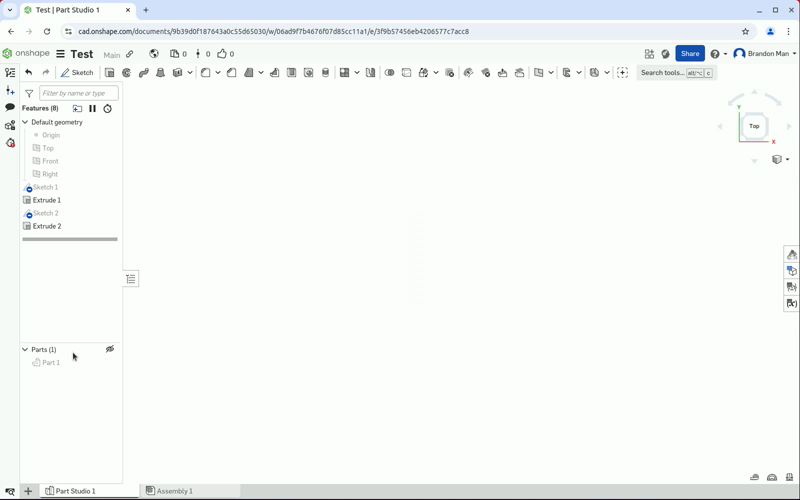
key(space)
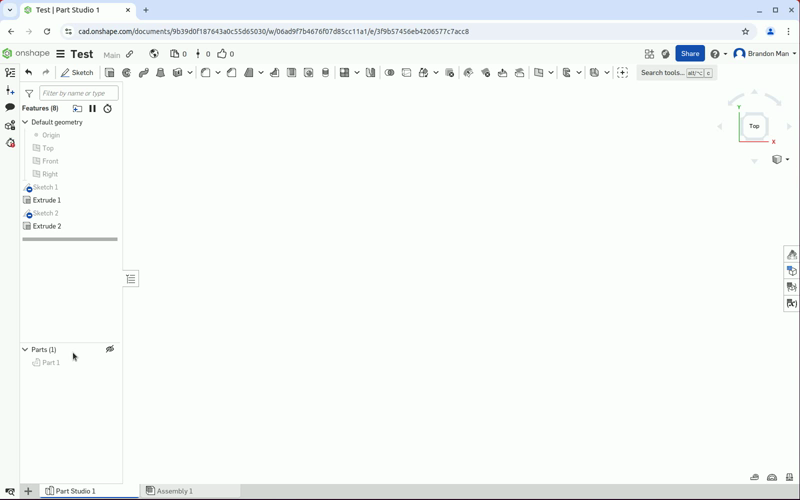
key_down(shift)
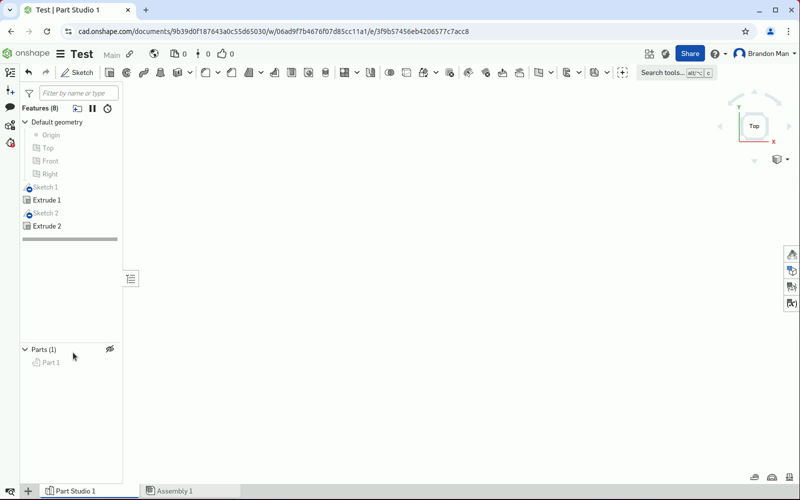
key(up)
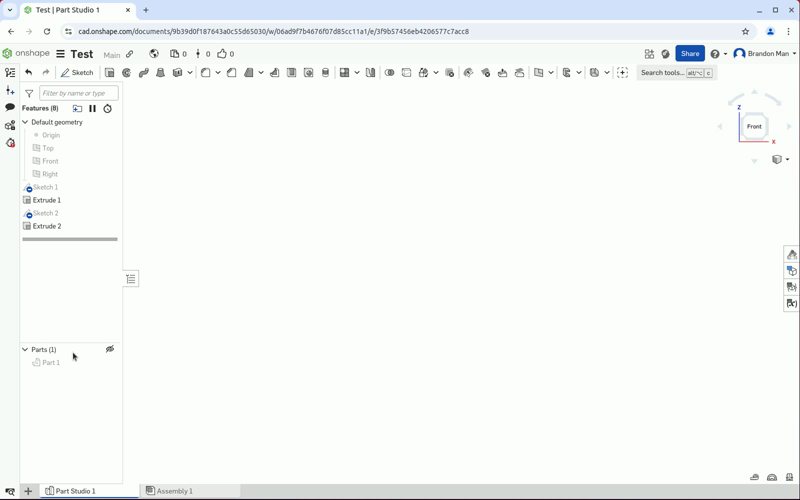
key_up(shift)
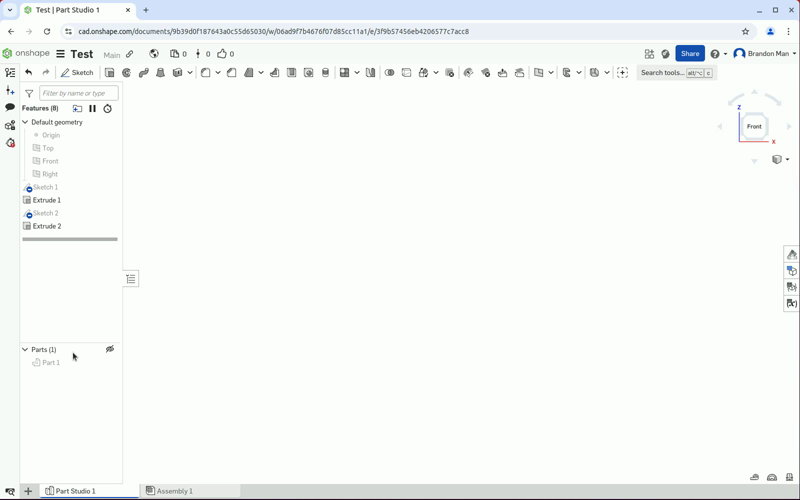
mouse_move(73, 352)
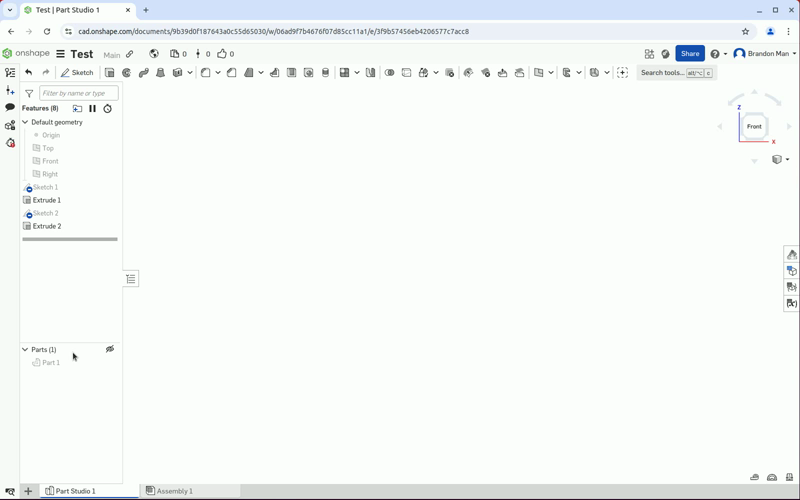
key(shift+y)
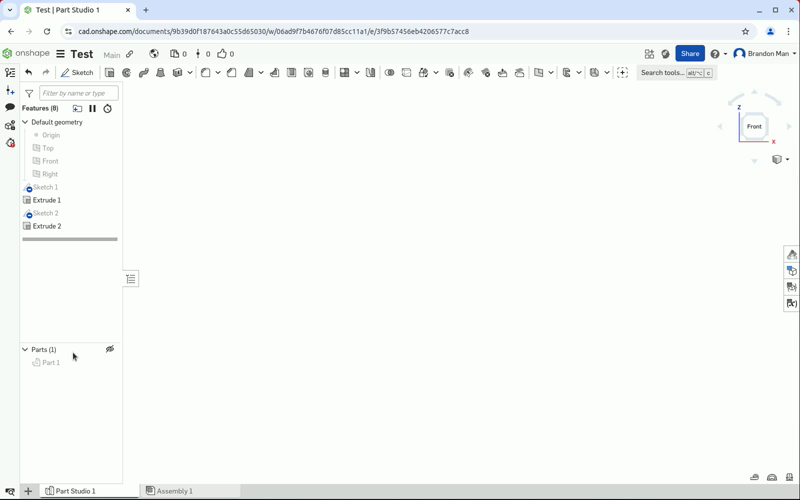
key(shift+s)
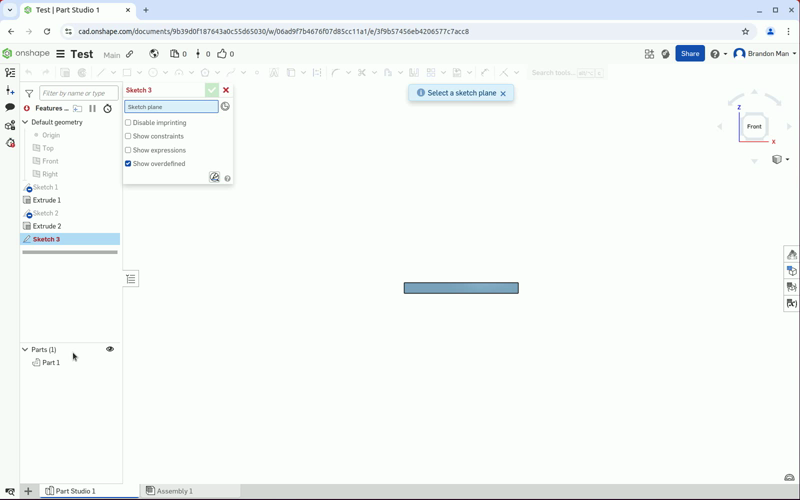
mouse_move(73, 163)
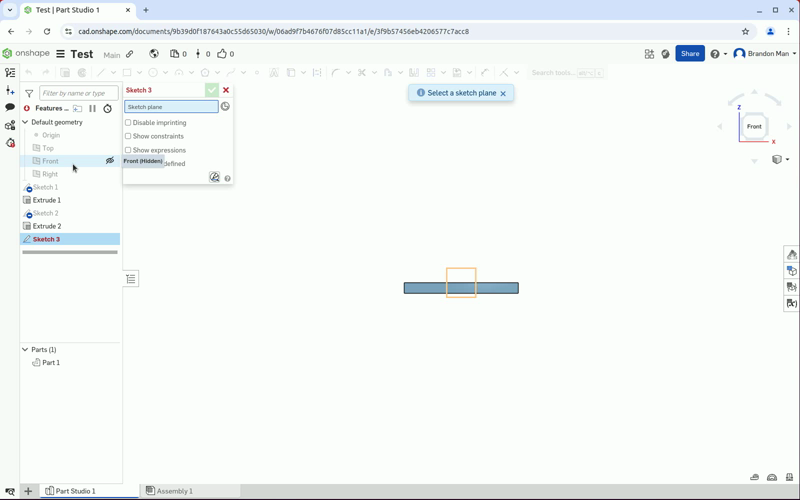
click(73, 163)
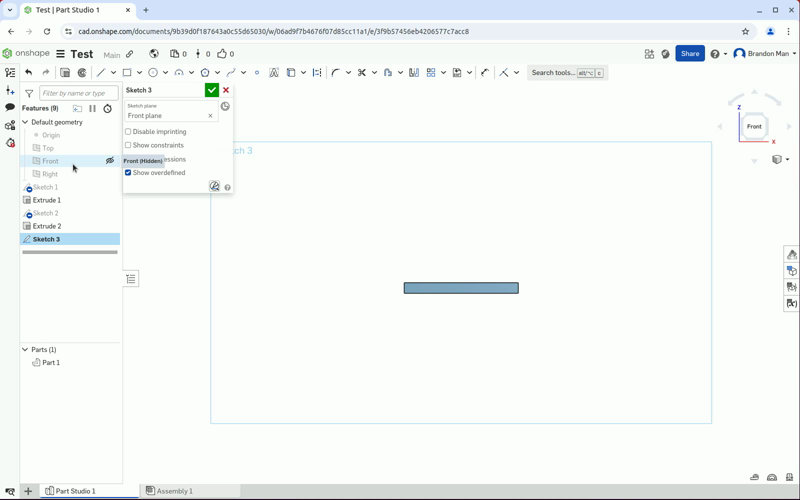
mouse_move(73, 352)
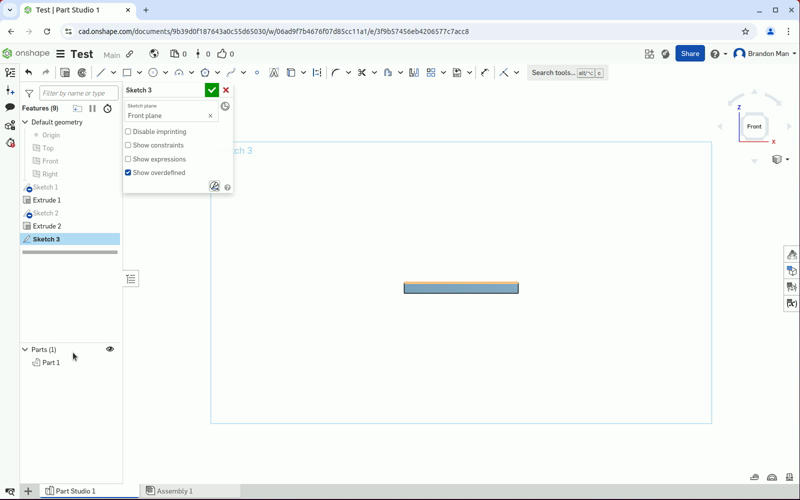
key(y)
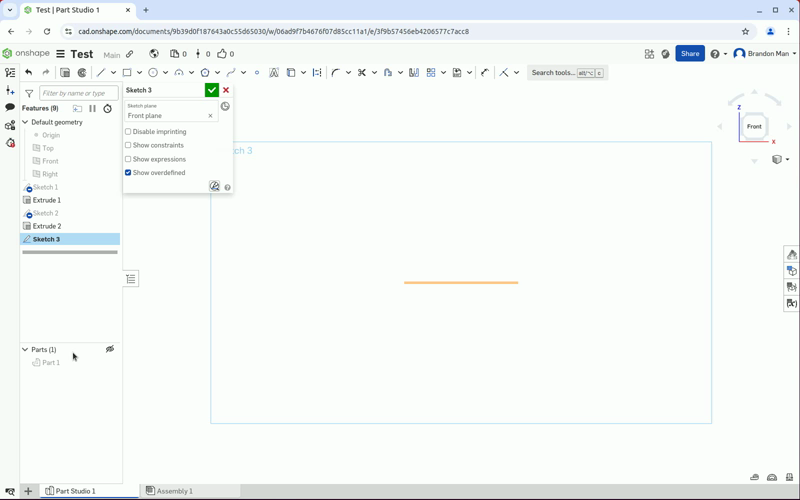
key(l)
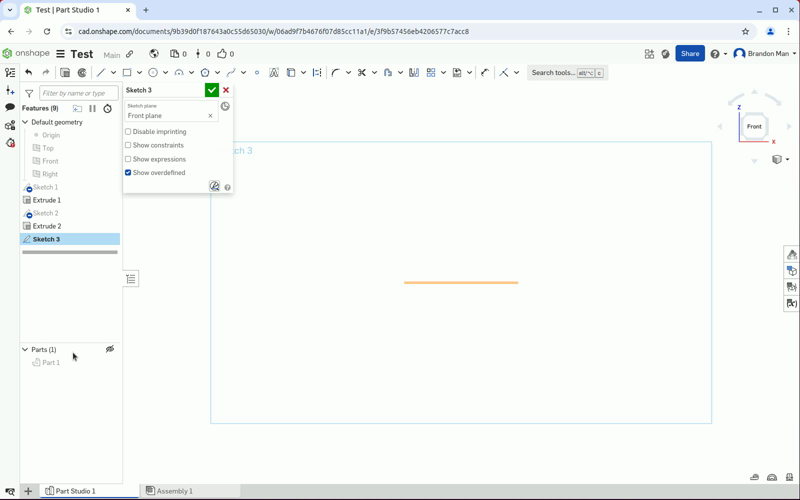
key_down(shift)
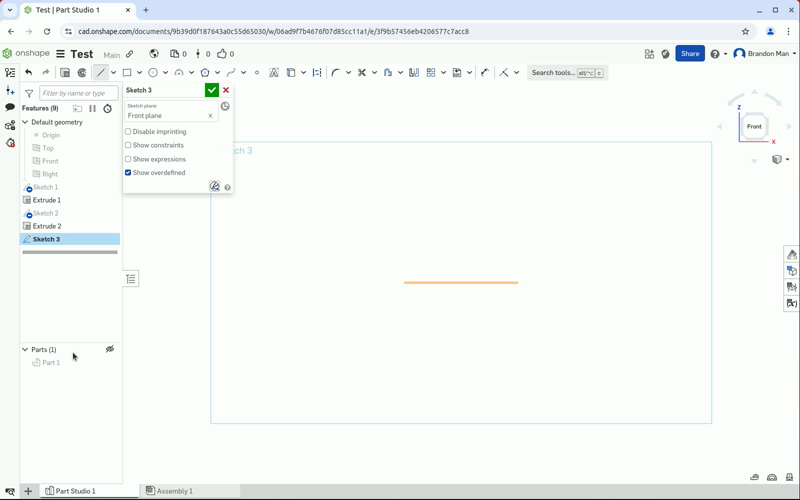
mouse_move(404, 395)
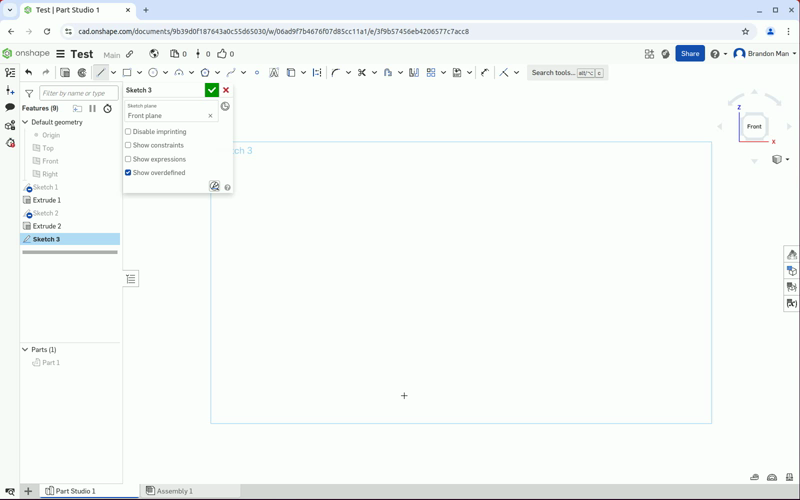
click(404, 395)
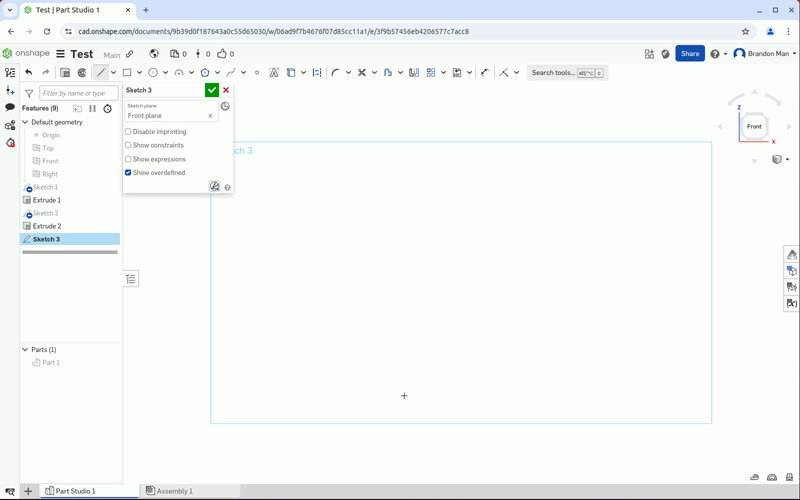
key_up(shift)
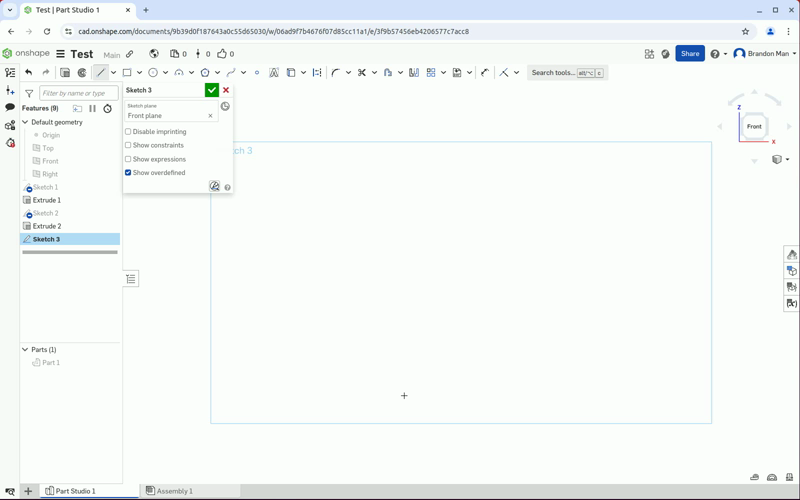
key_down(shift)
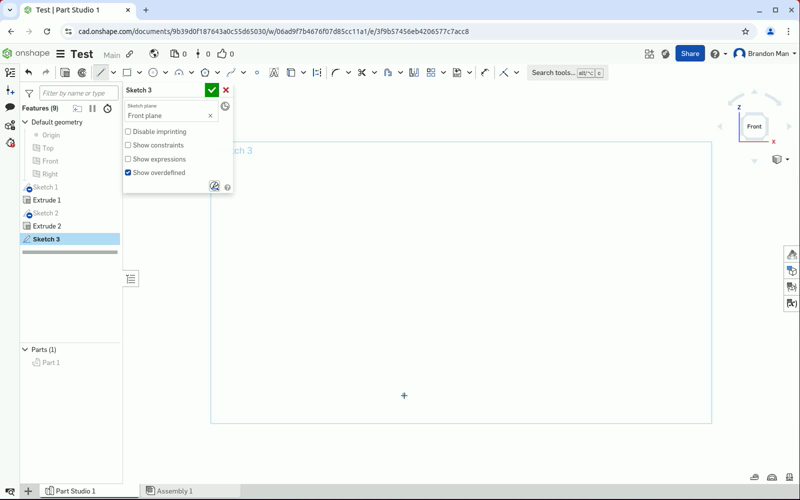
mouse_move(518, 395)
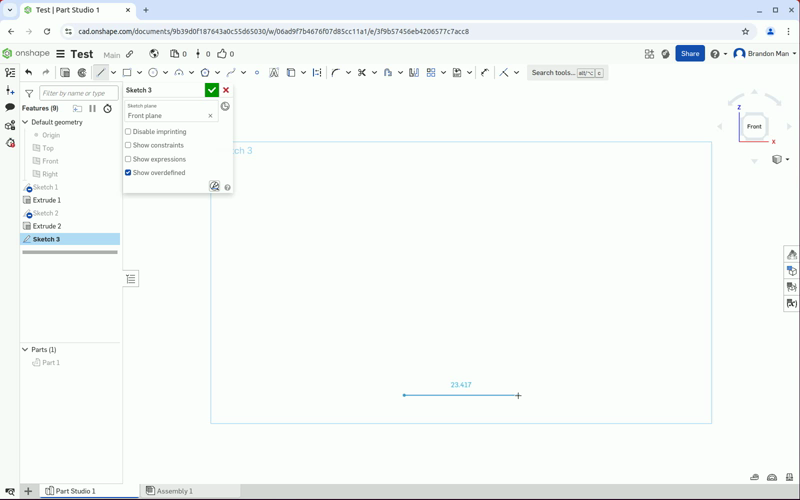
click(518, 395)
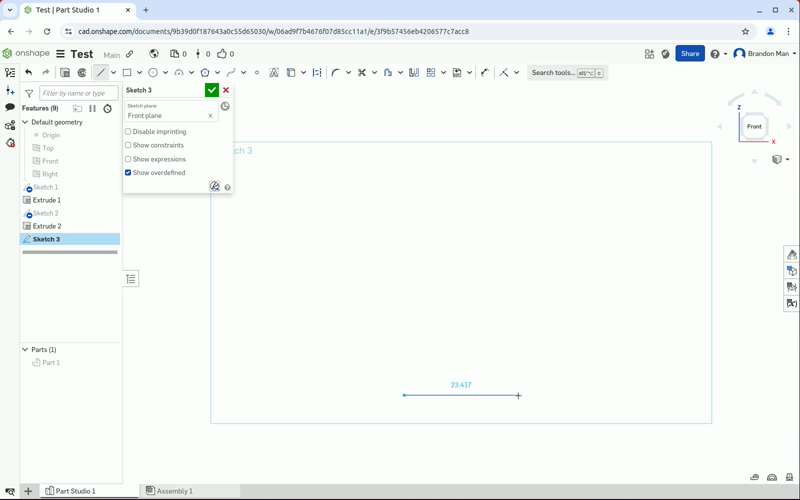
key_up(shift)
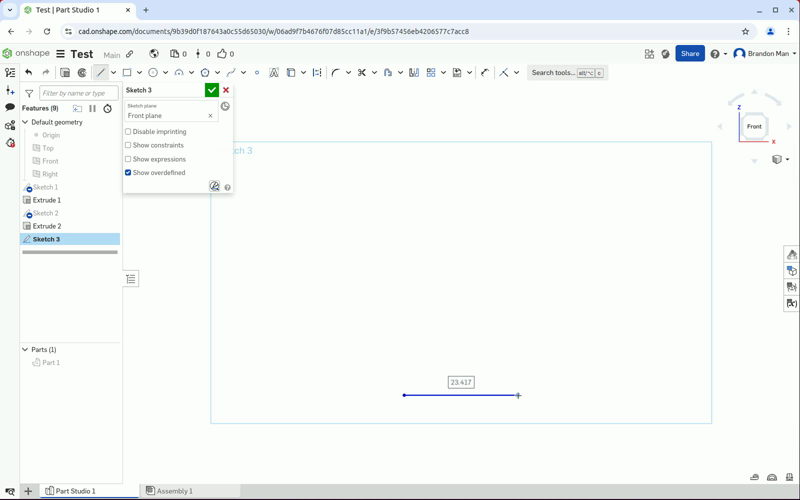
key_down(shift)
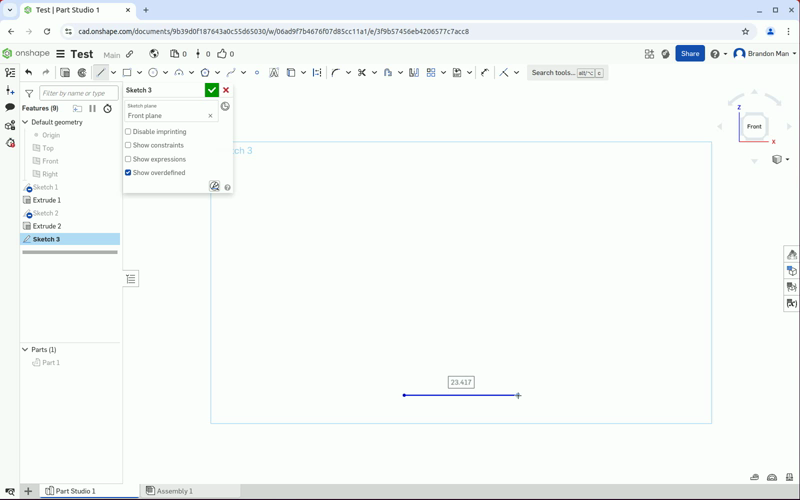
mouse_move(518, 282)
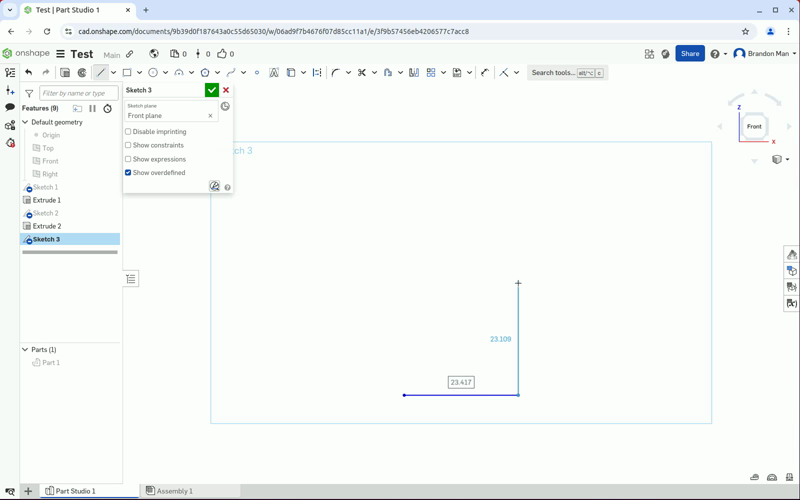
click(518, 282)
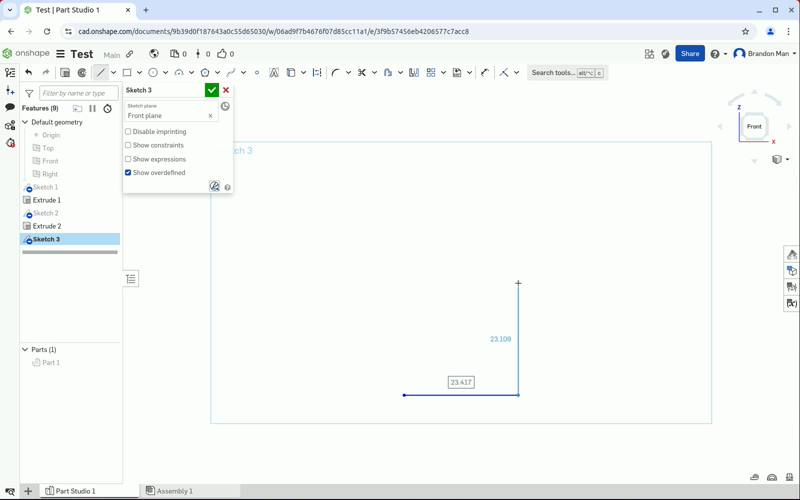
key_up(shift)
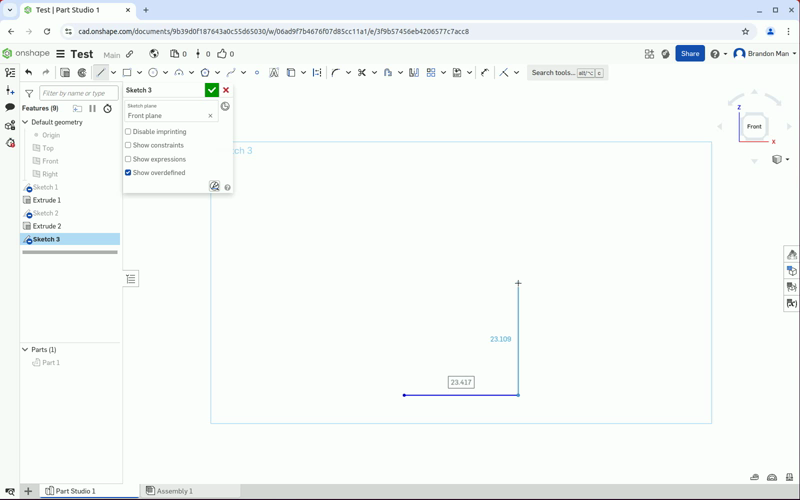
key_down(shift)
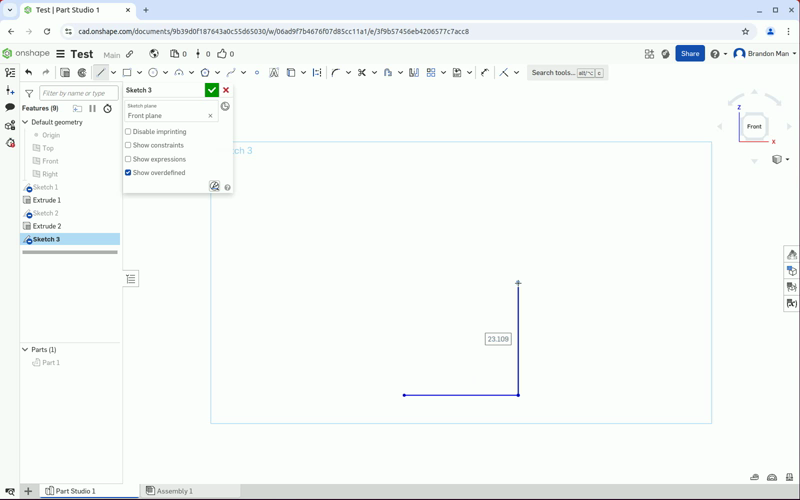
mouse_move(404, 282)
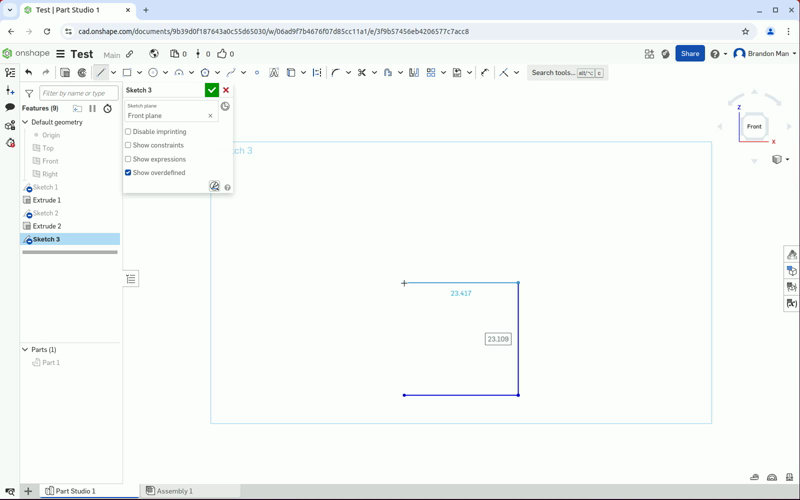
click(404, 282)
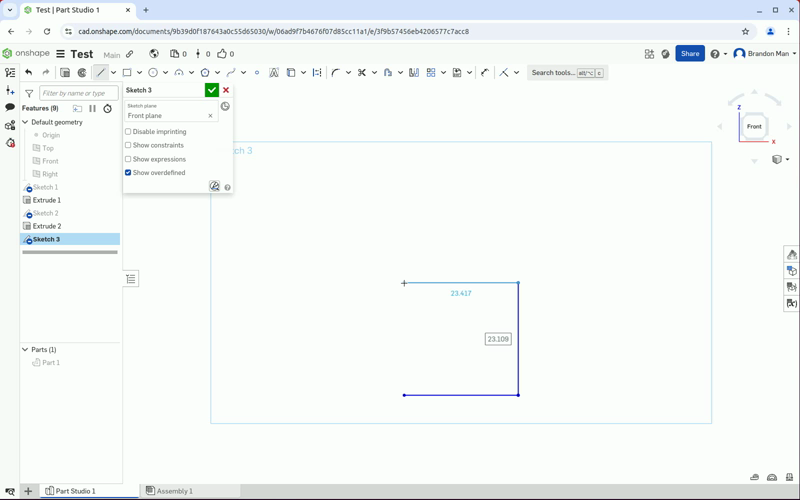
key_up(shift)
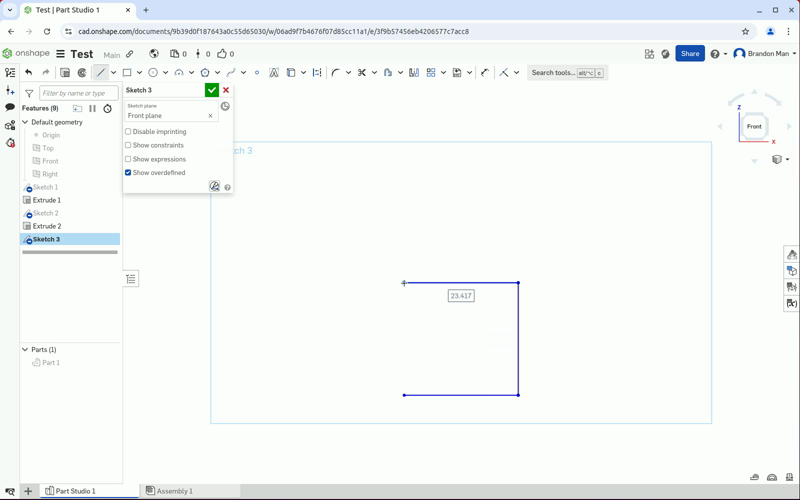
key_down(shift)
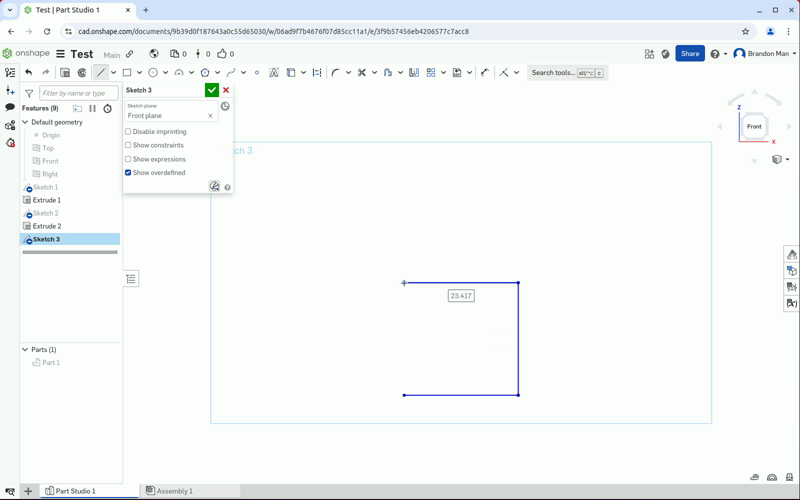
mouse_move(404, 395)
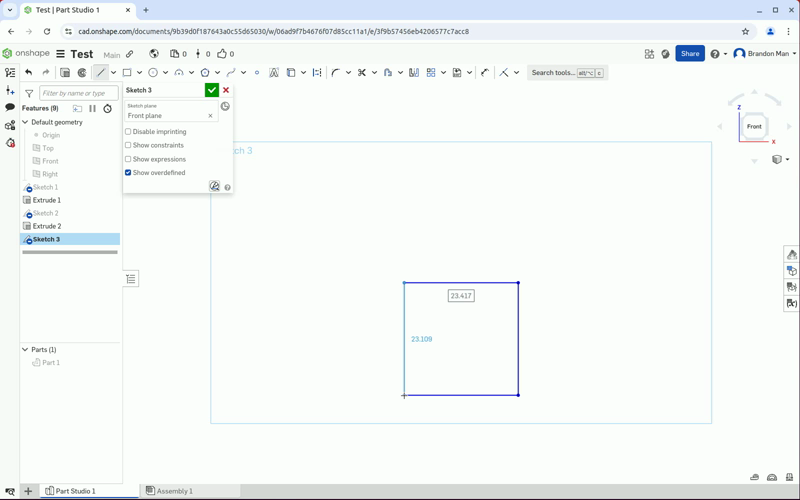
key_up(shift)
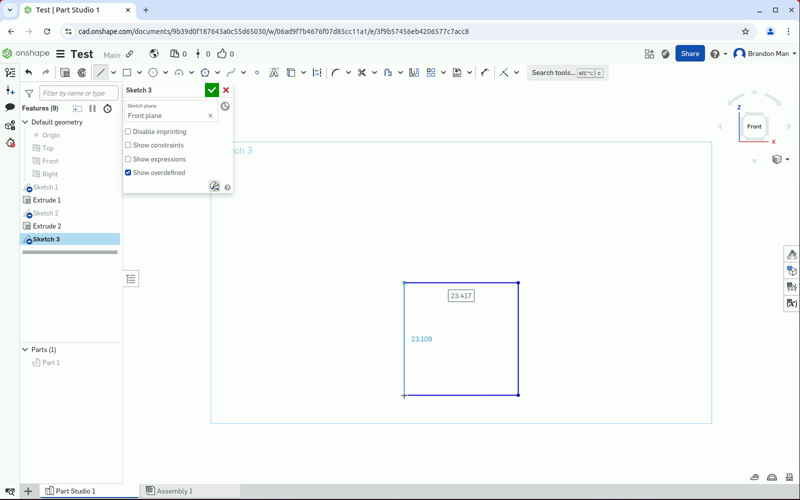
click(404, 395)
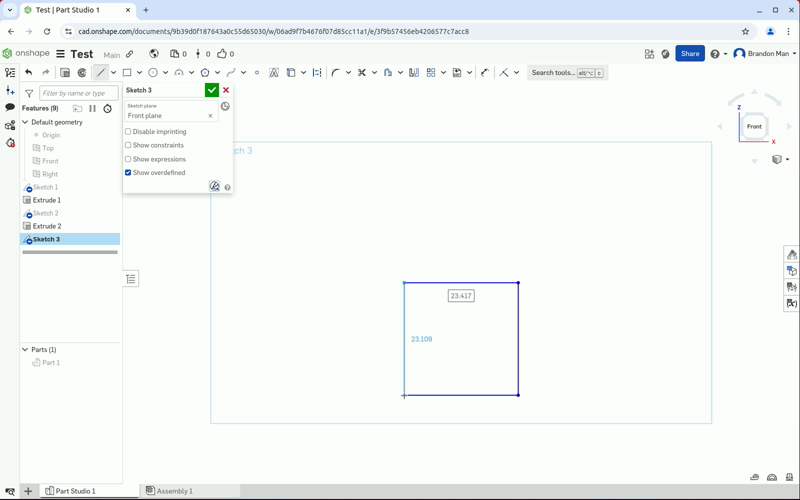
key(esc)
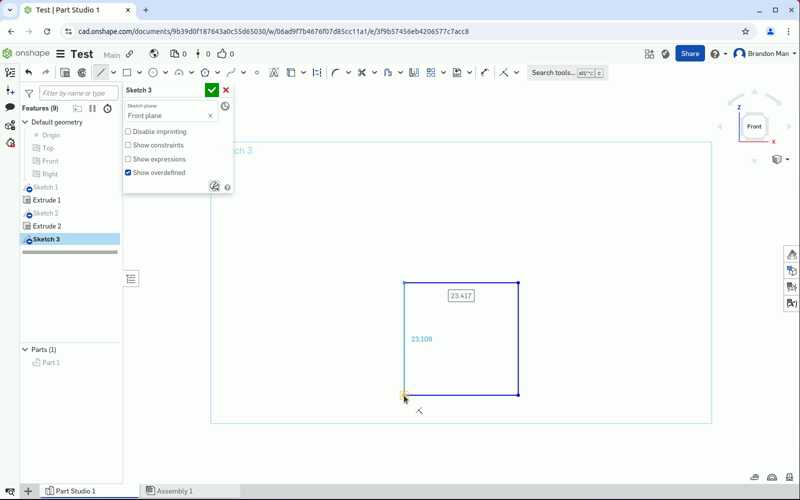
mouse_move(440, 304)
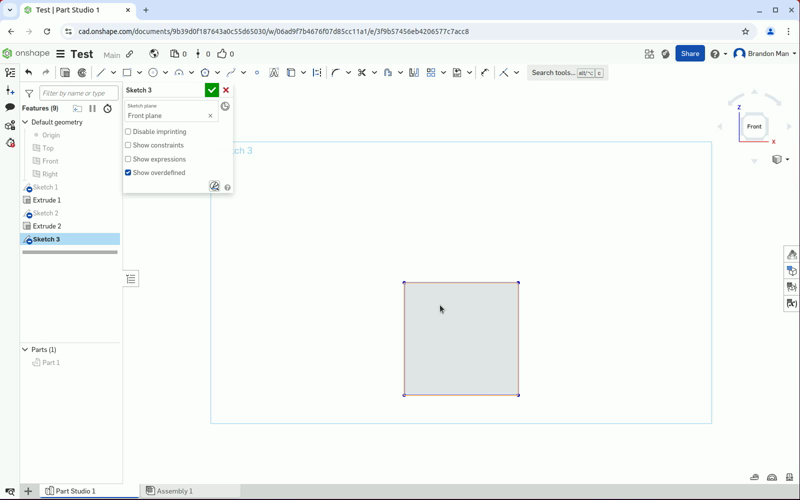
click(440, 304)
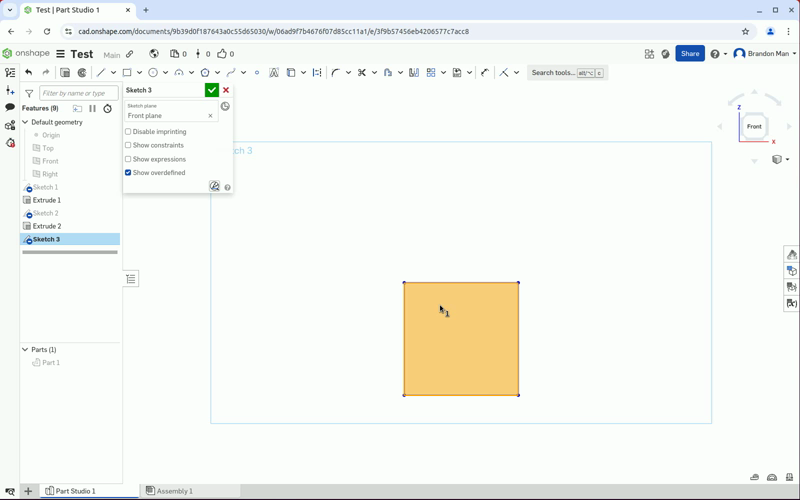
mouse_move(73, 352)
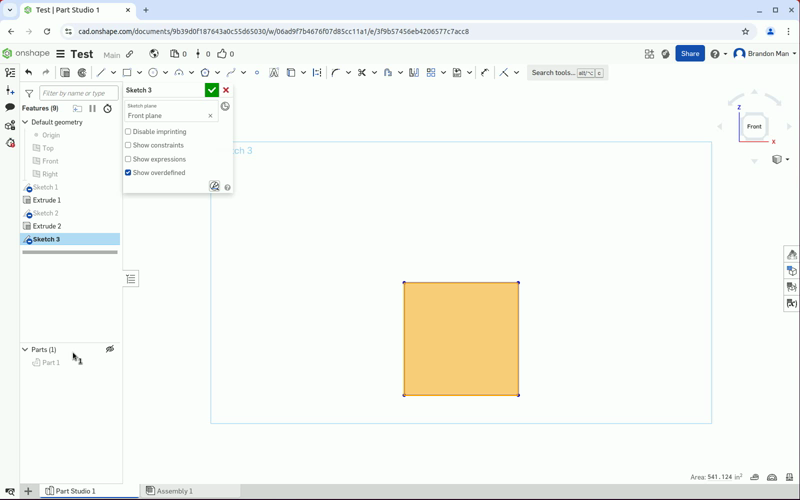
key(shift+y)
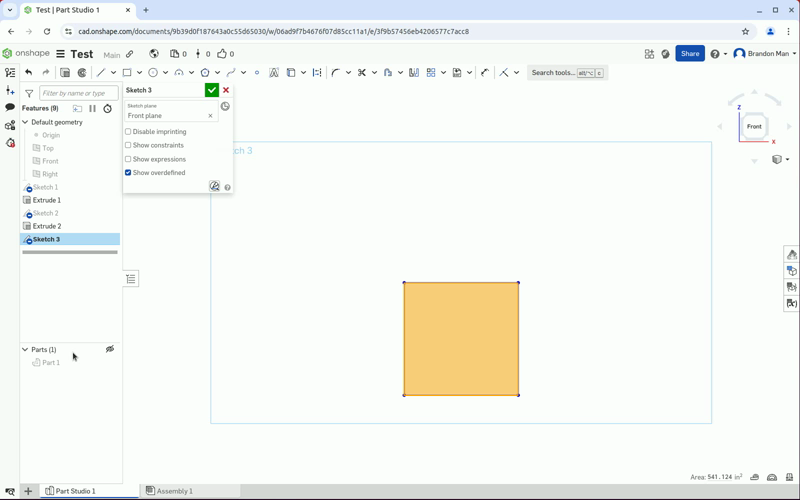
key(shift+e)
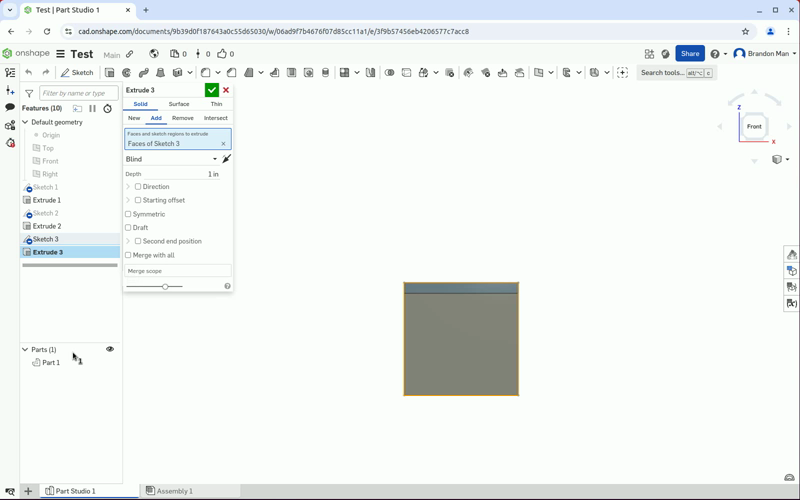
mouse_move(143, 106)
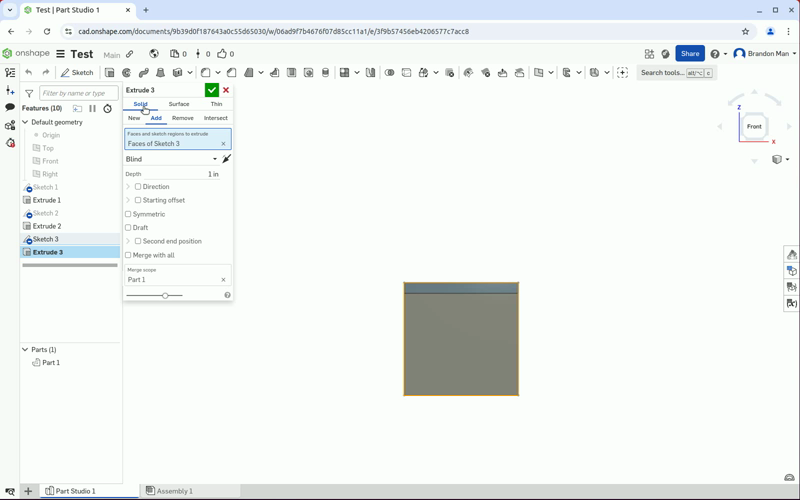
click(143, 106)
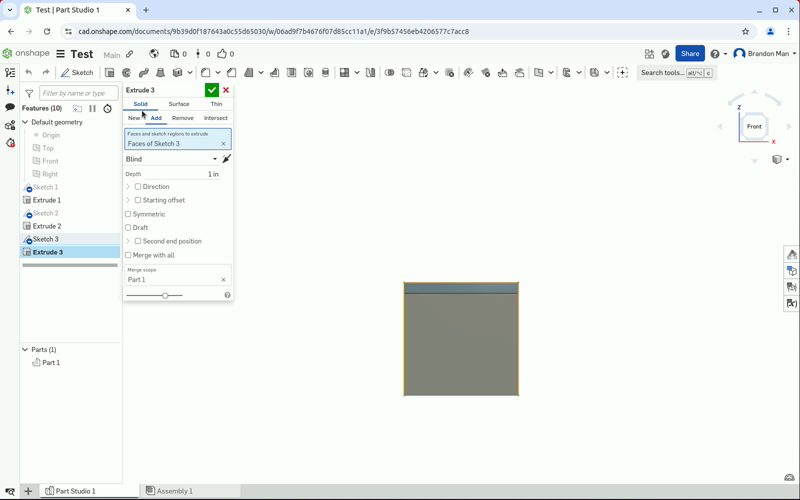
mouse_move(137, 120)
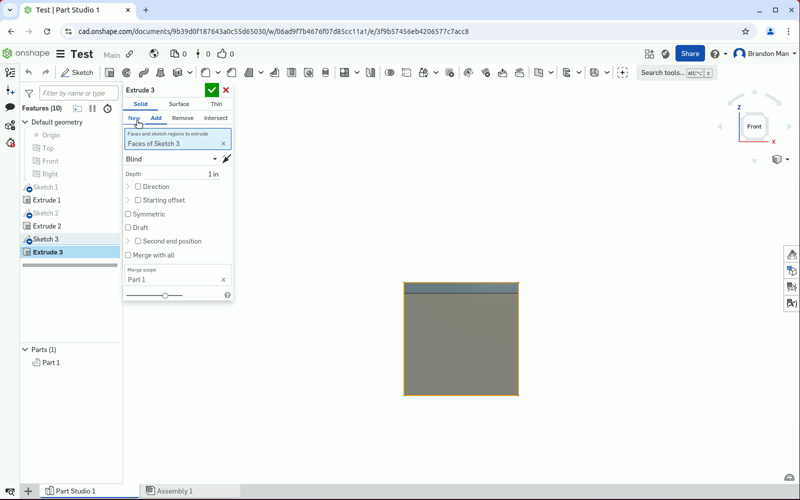
click(137, 120)
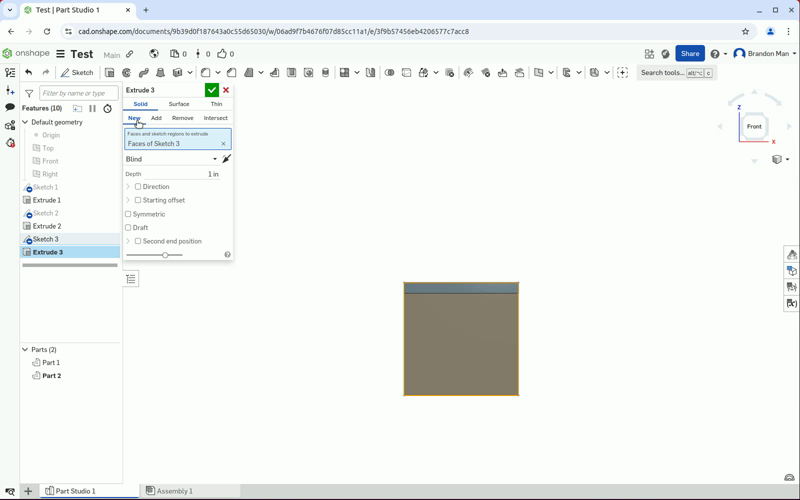
key(tab, 4)
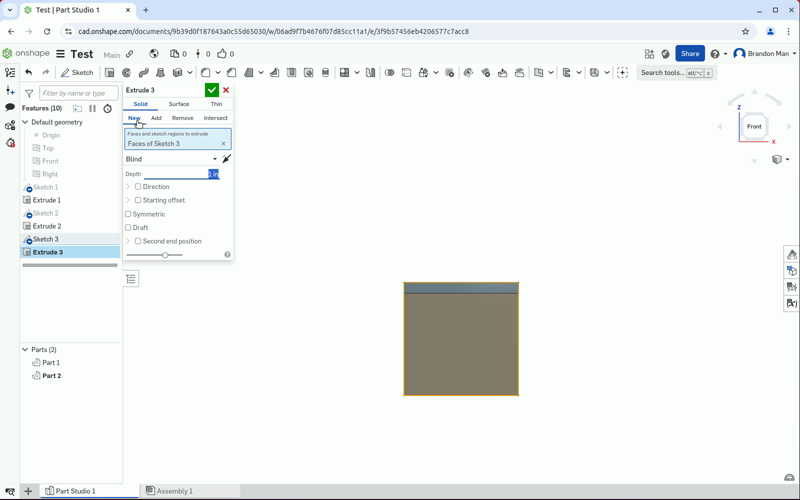
text(2.166)
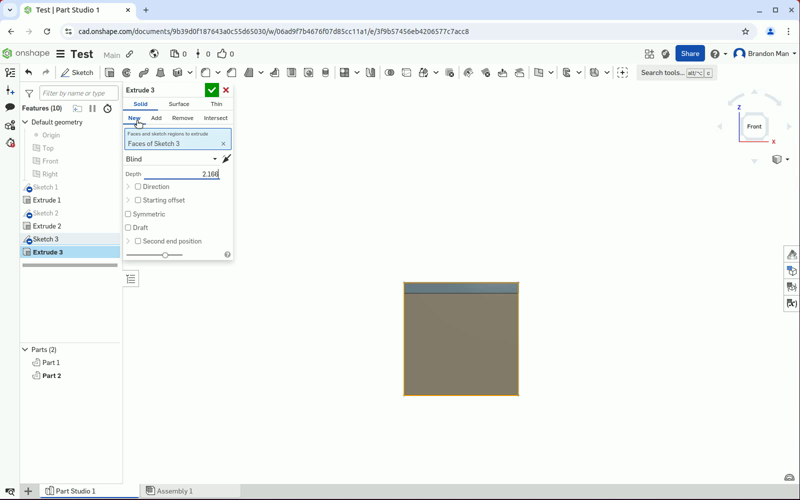
key(enter)
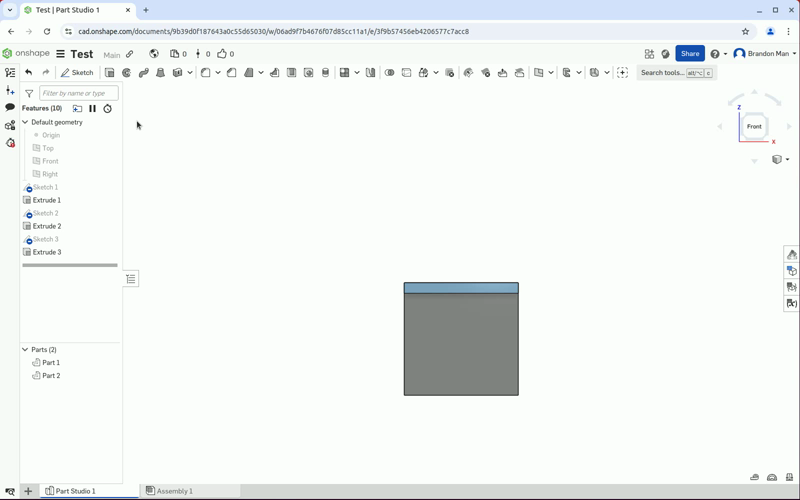
key(shift+h)
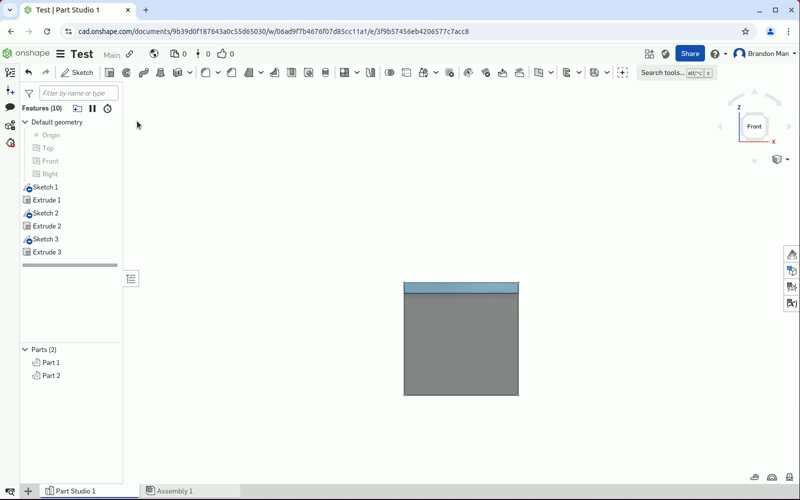
key(shift+h)
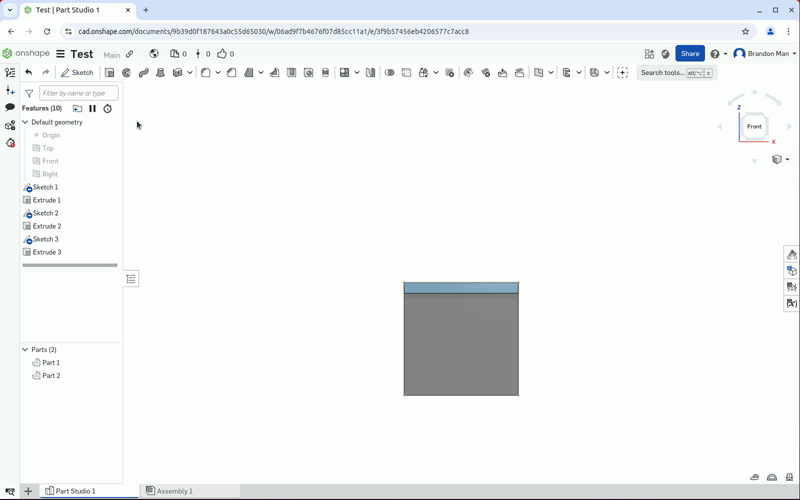
key(shift+7)
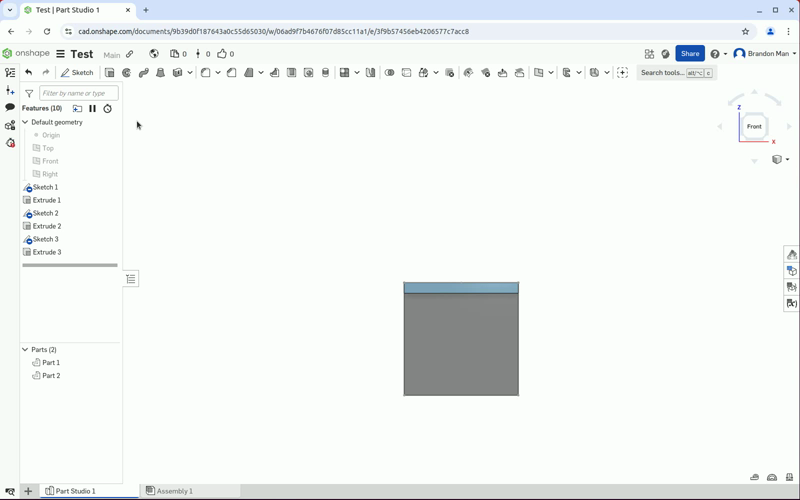
key(left, 2)
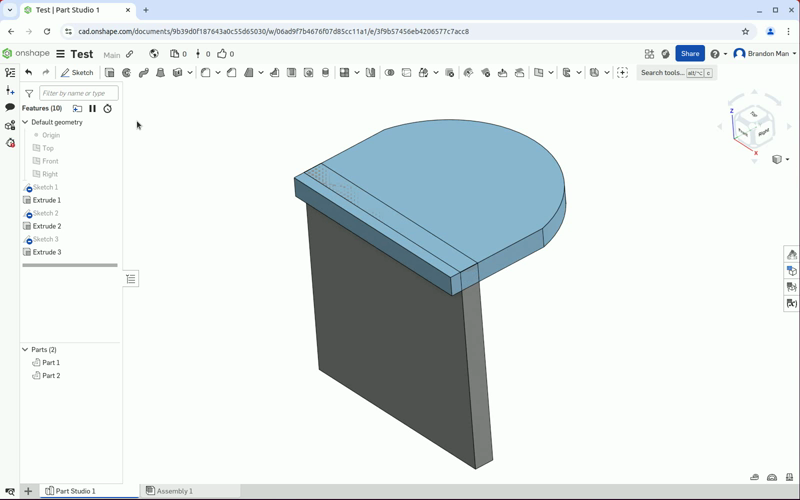
key(down, 2)
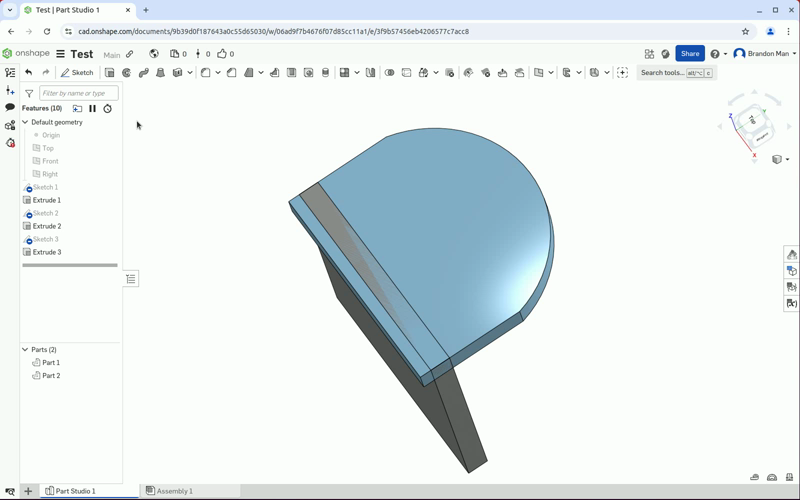
key(up, 2)
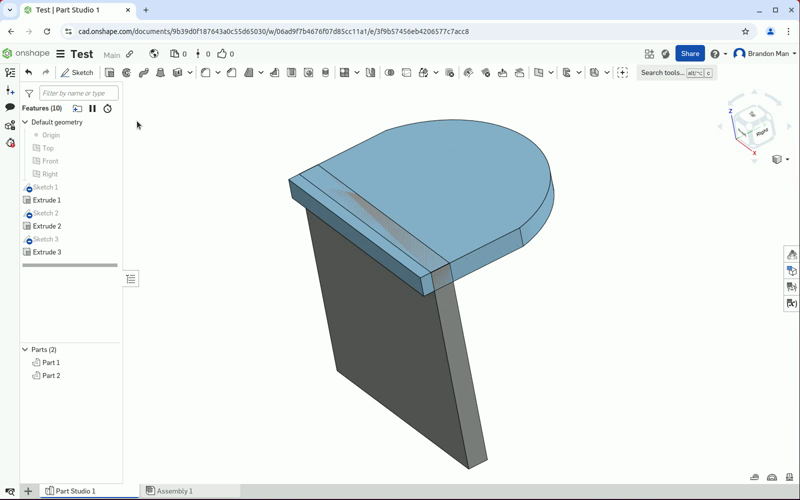
key(right, 2)
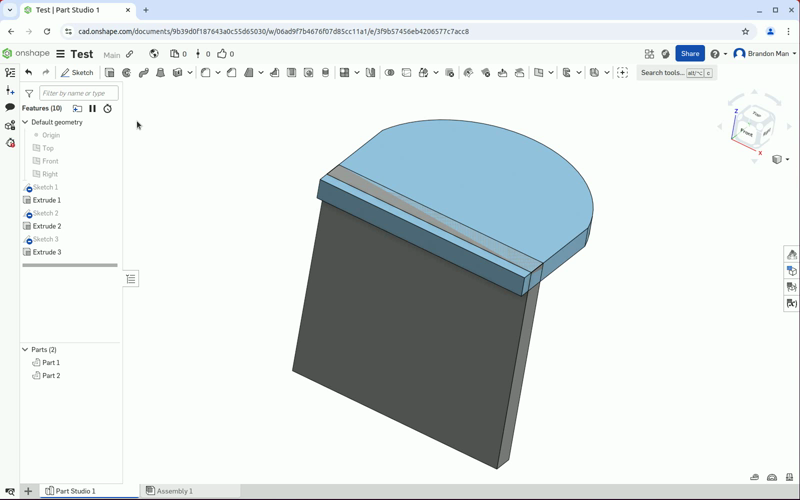
mouse_move(73, 189)
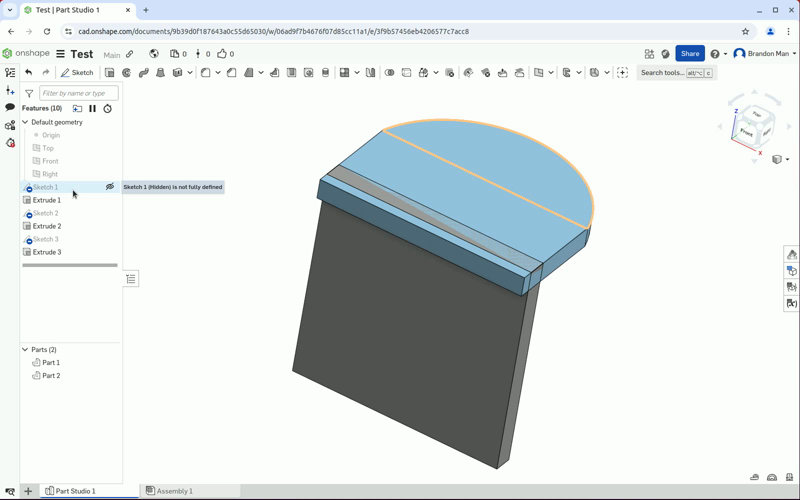
click(73, 189)